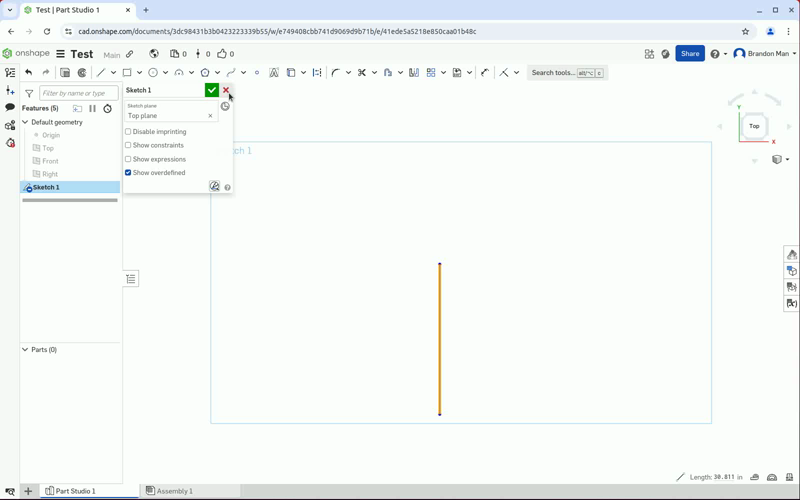
key(shift+h)
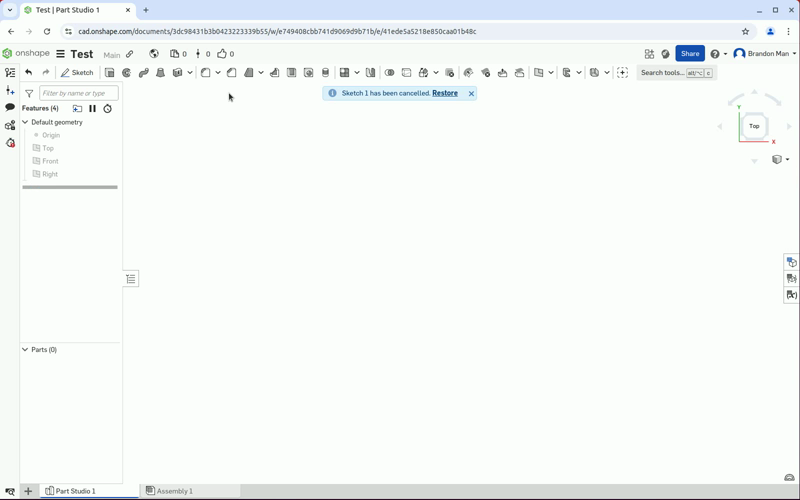
mouse_move(73, 352)
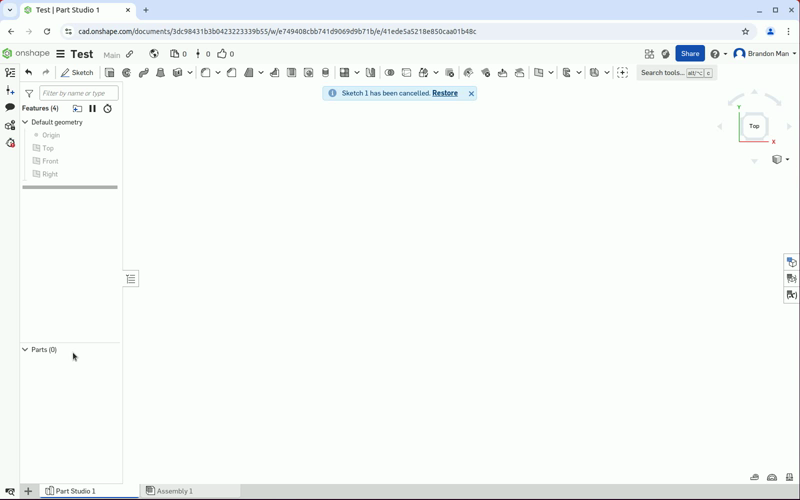
key(y)
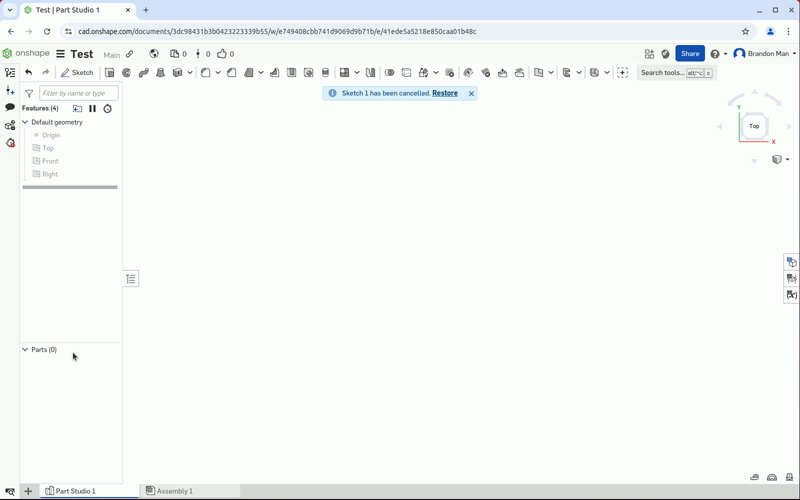
key(shift+p)
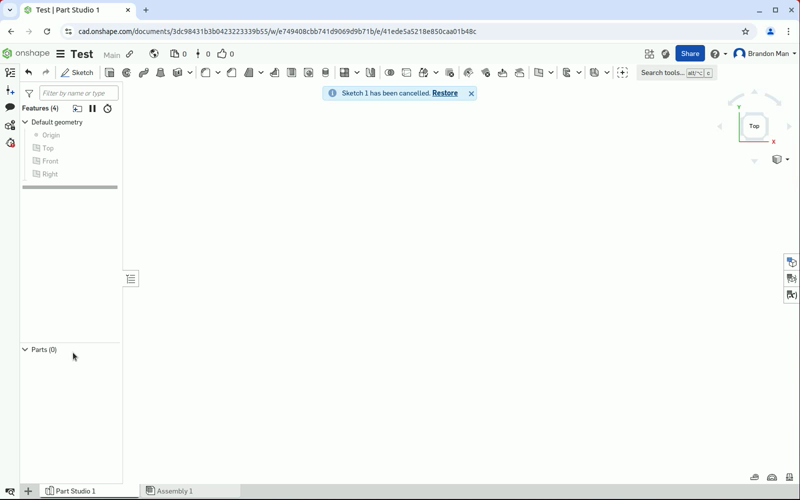
key(space)
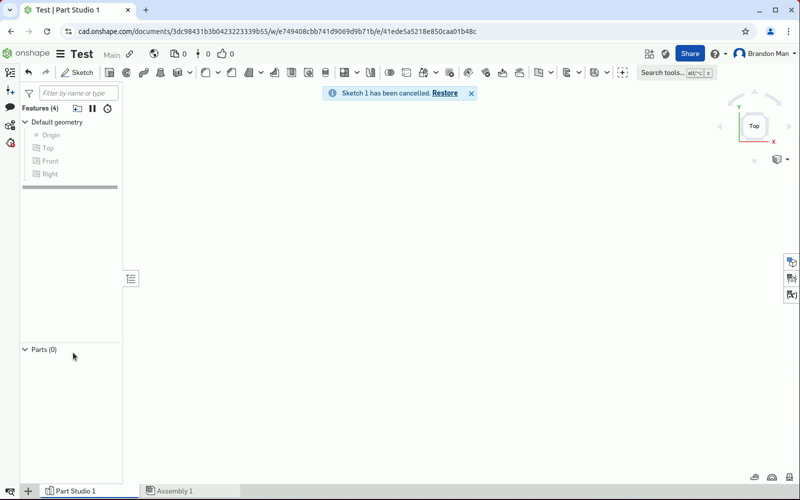
key_down(shift)
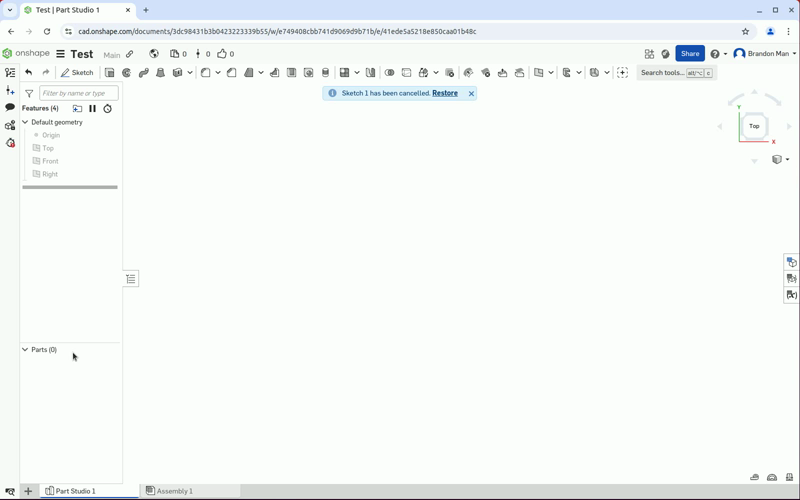
key(up)
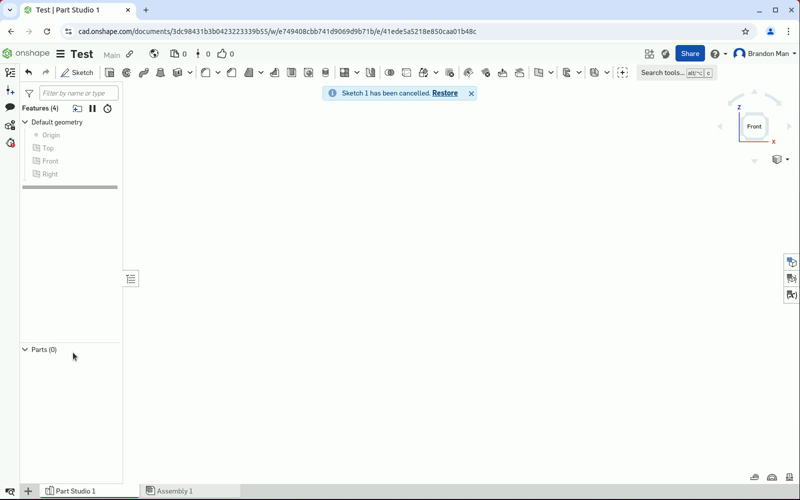
key_up(shift)
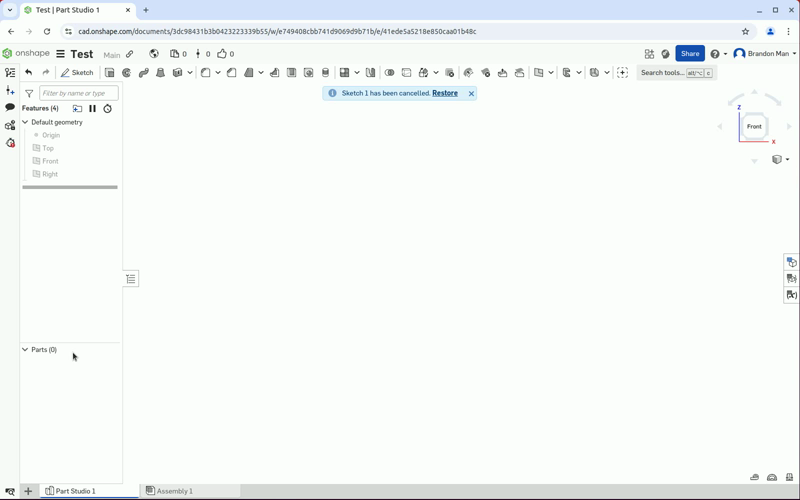
key(space)
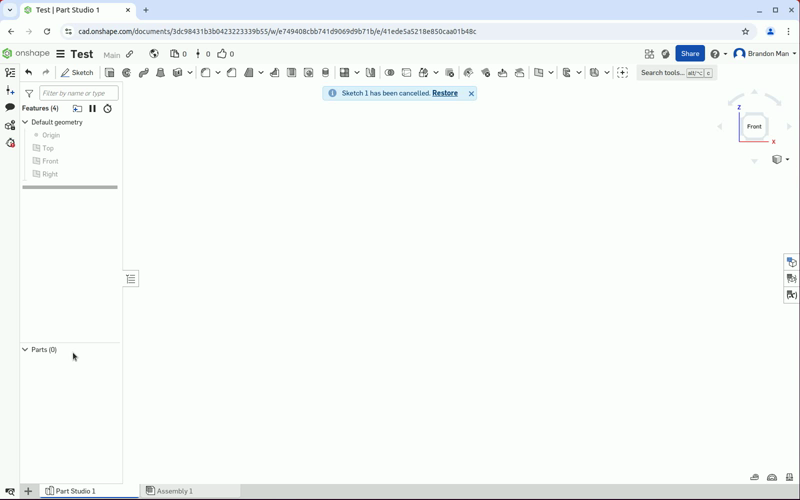
key_down(shift)
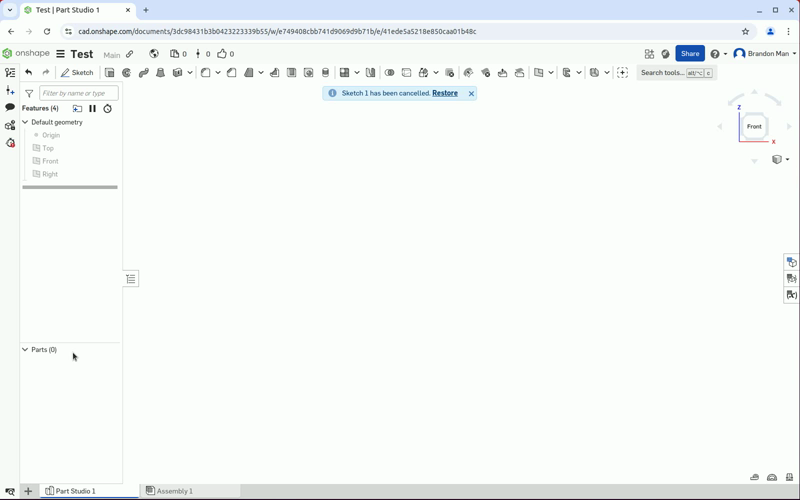
key(left)
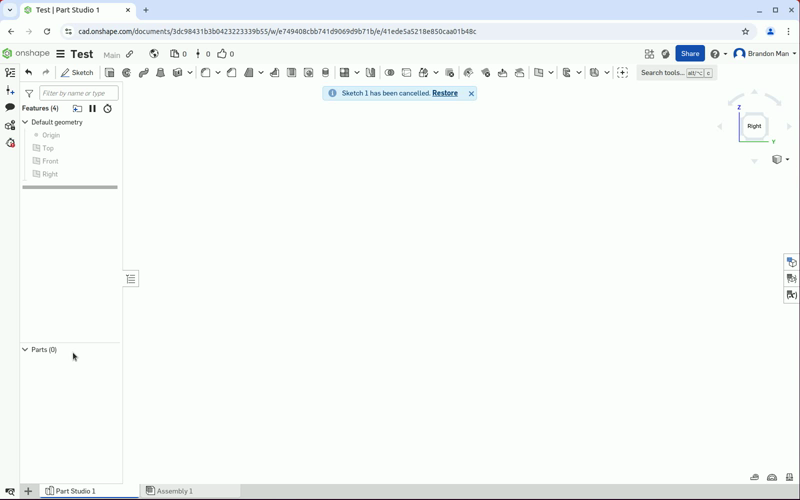
key_up(shift)
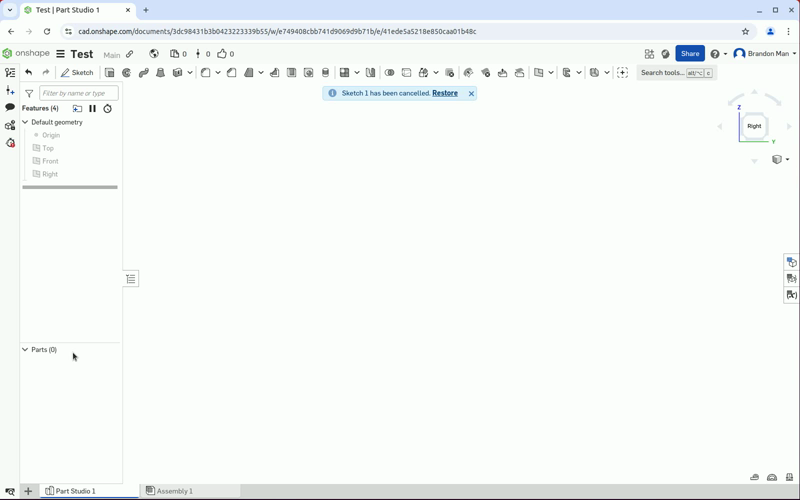
mouse_move(73, 352)
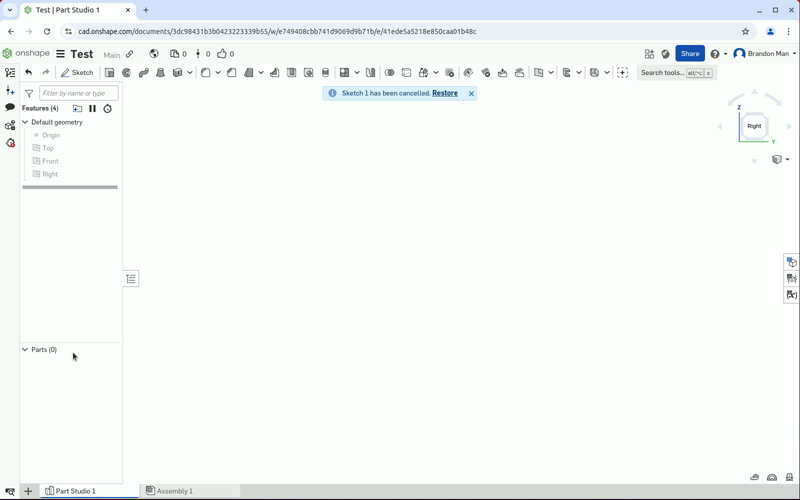
key(shift+y)
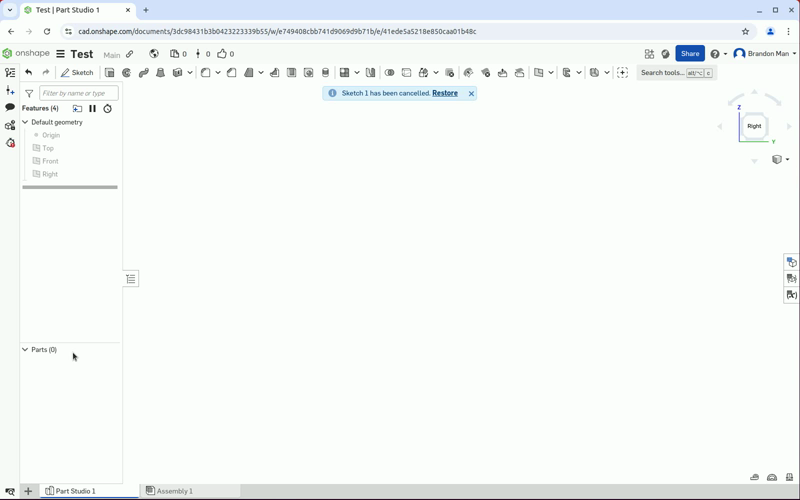
key(shift+s)
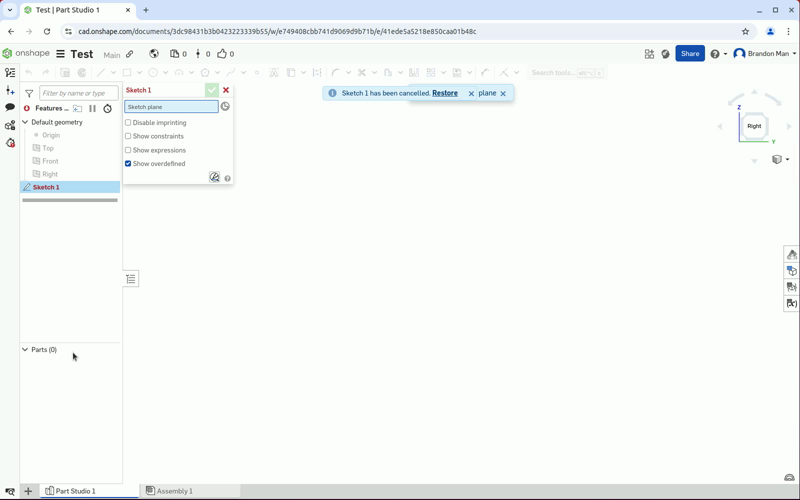
mouse_move(73, 176)
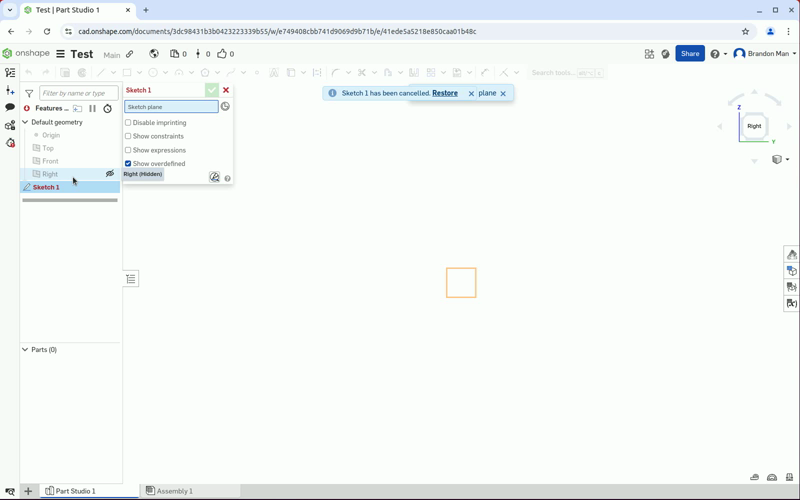
click(73, 176)
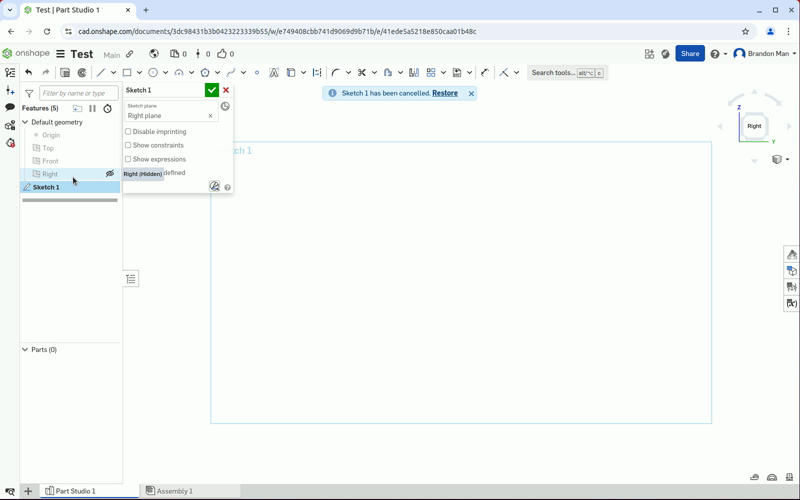
mouse_move(73, 352)
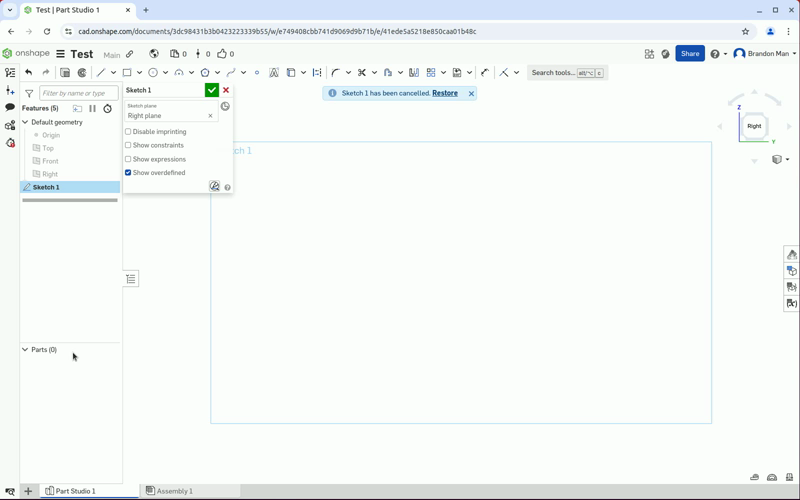
key(y)
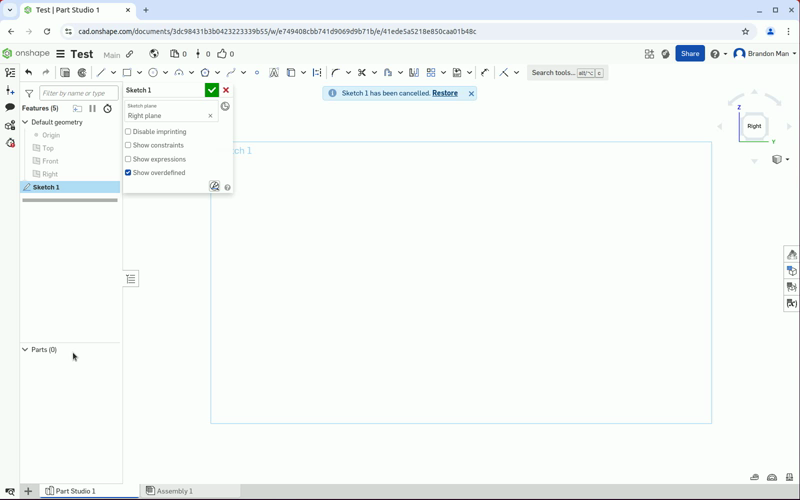
key(l)
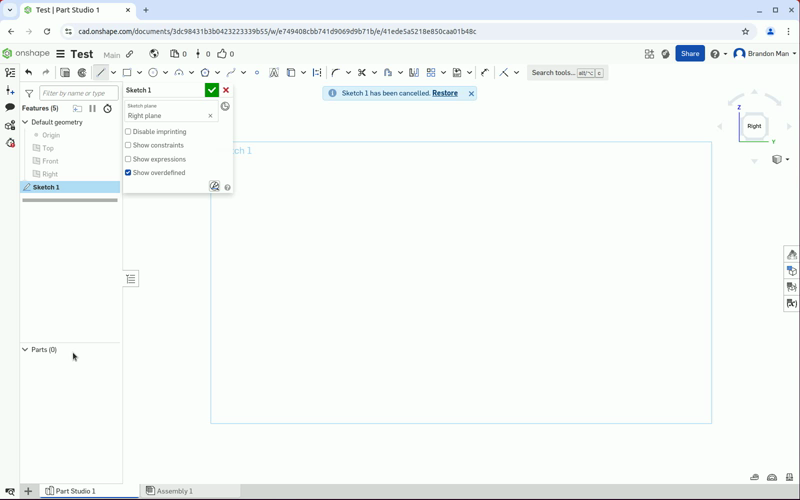
key_down(shift)
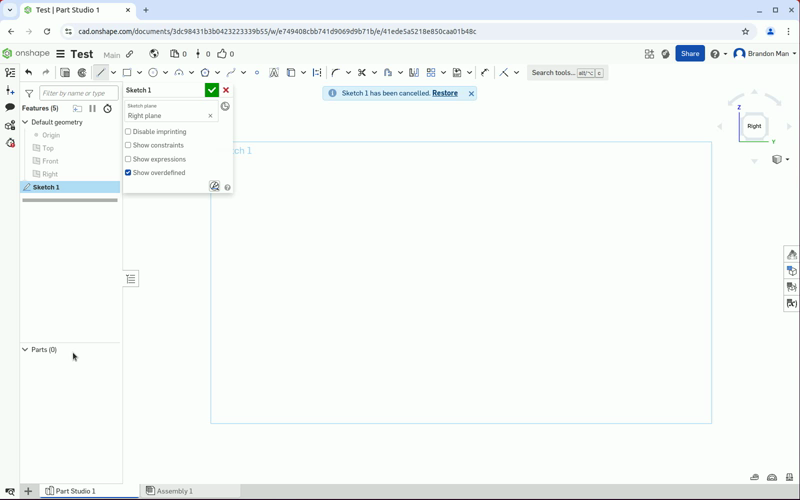
mouse_move(358, 282)
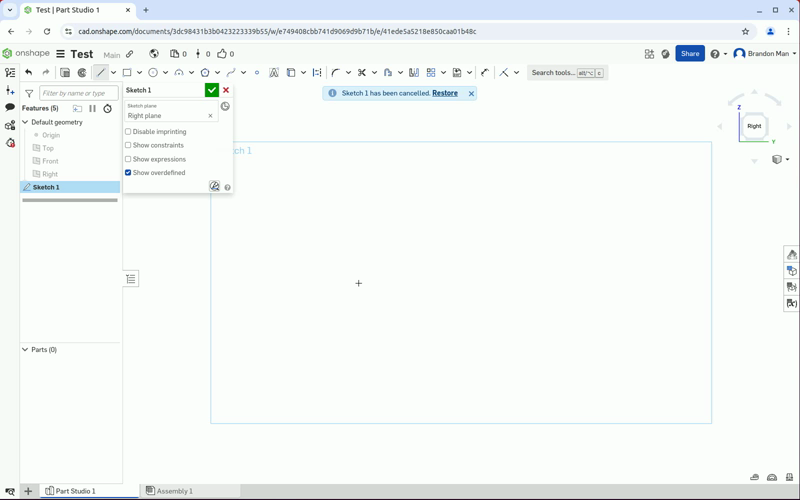
click(358, 282)
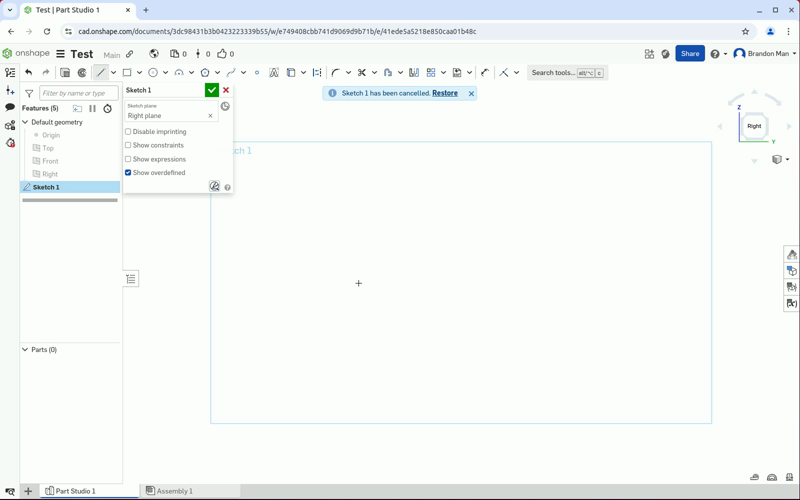
key_up(shift)
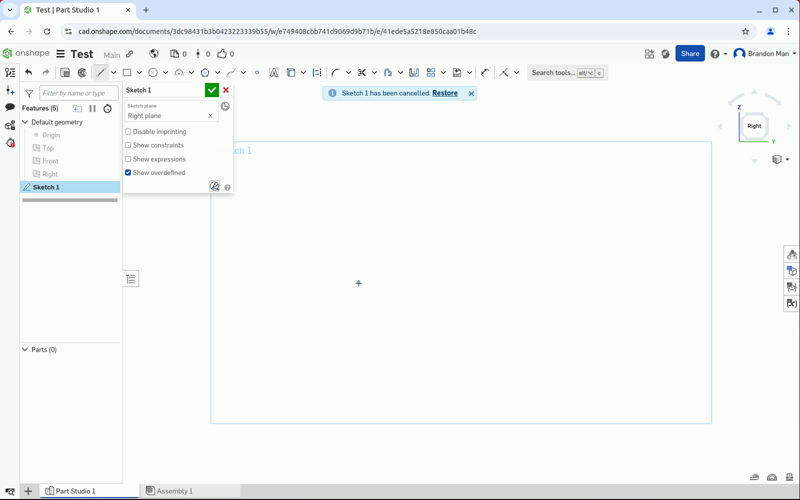
key_down(shift)
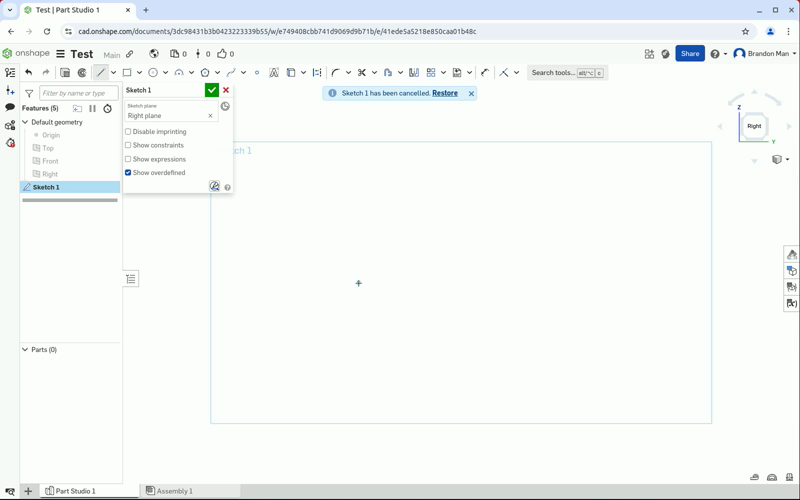
mouse_move(460, 282)
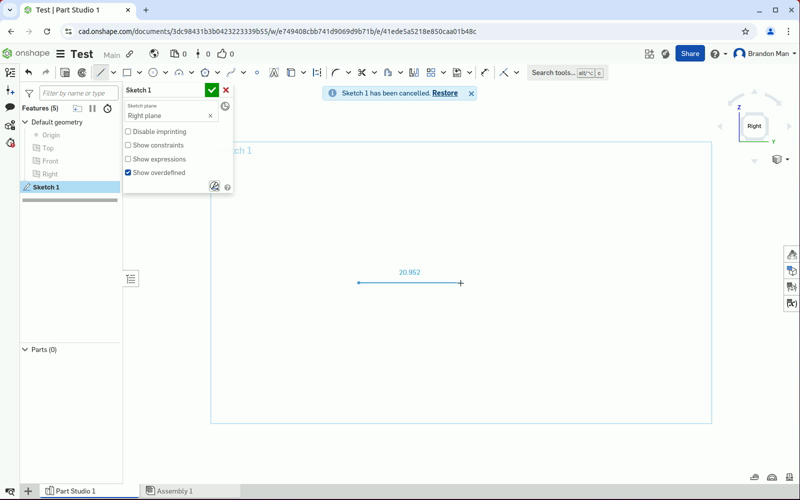
click(460, 282)
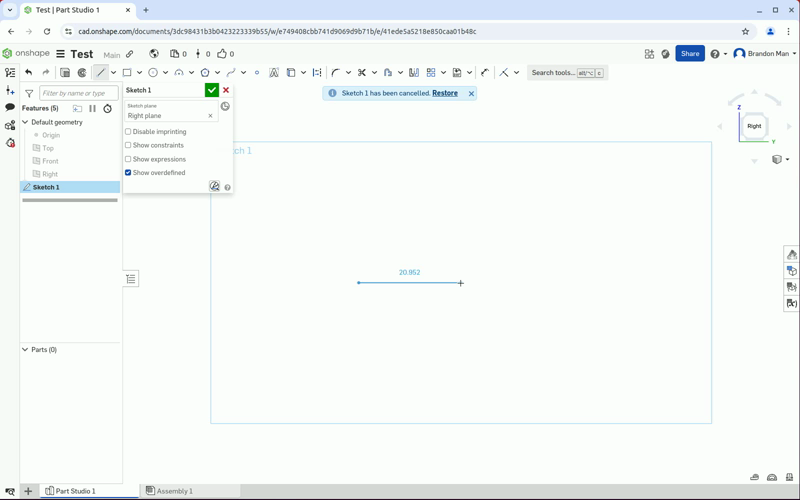
key_up(shift)
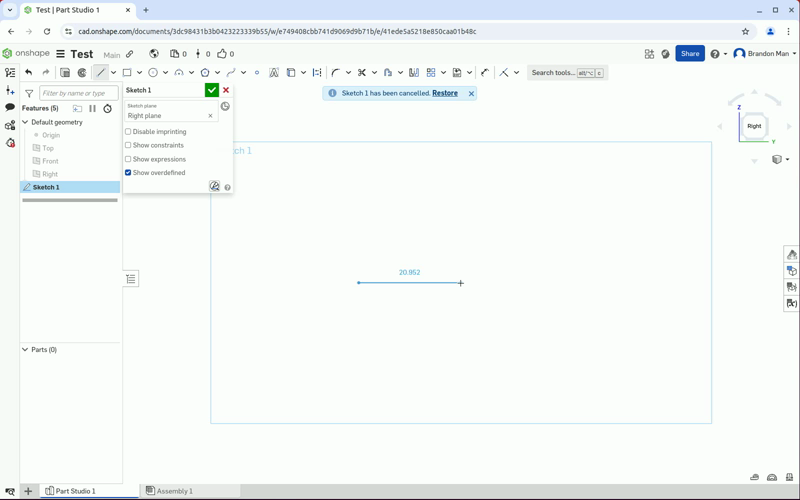
key_down(shift)
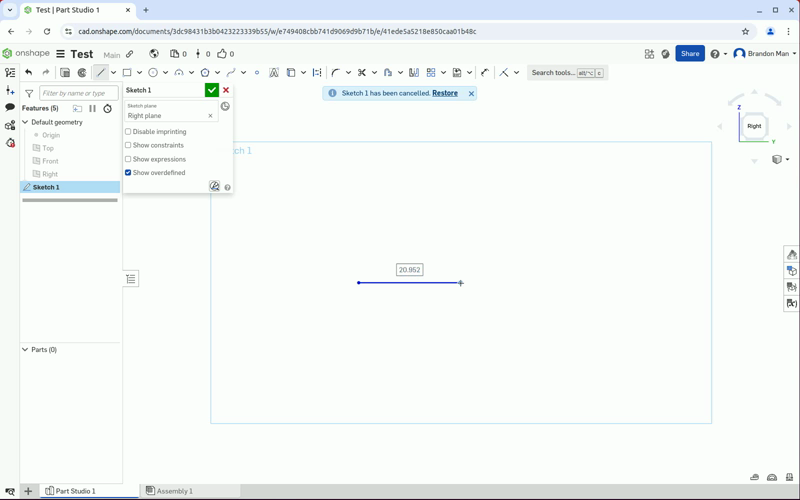
mouse_move(460, 215)
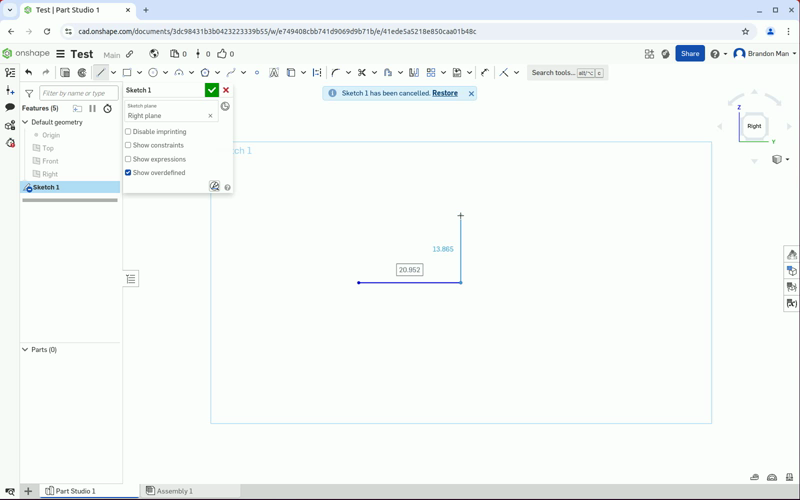
click(460, 215)
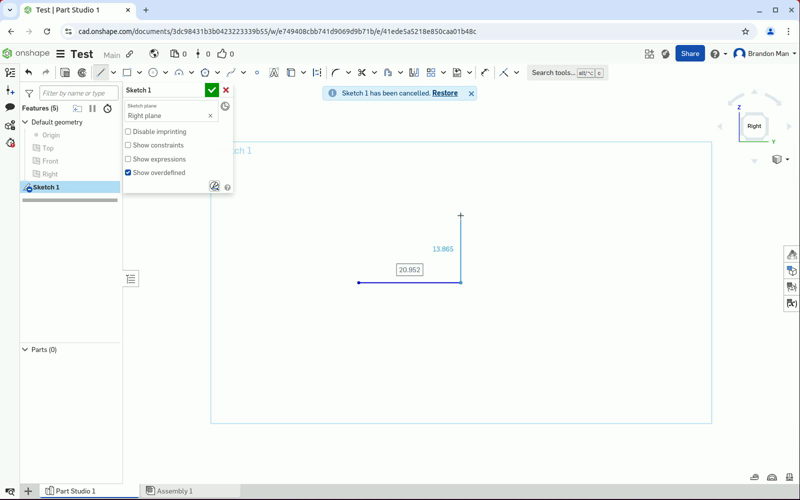
key_up(shift)
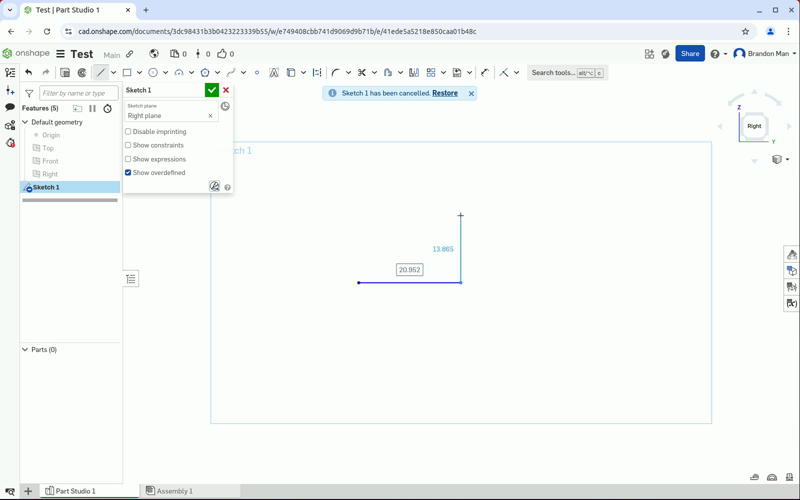
key_down(shift)
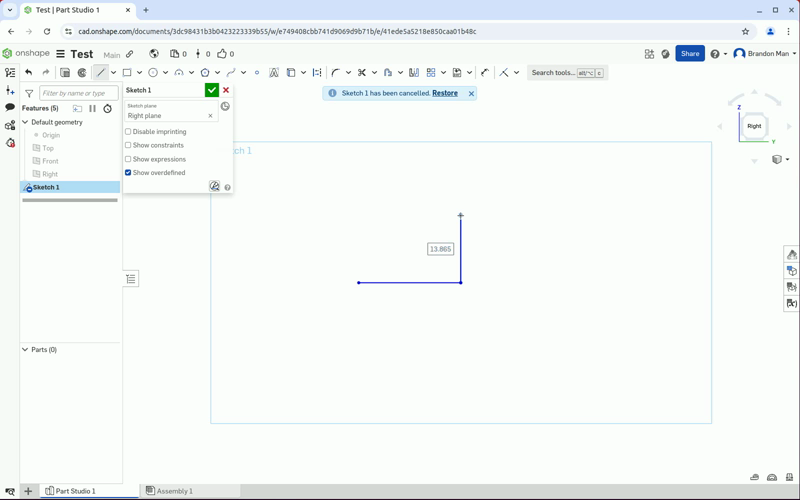
mouse_move(358, 215)
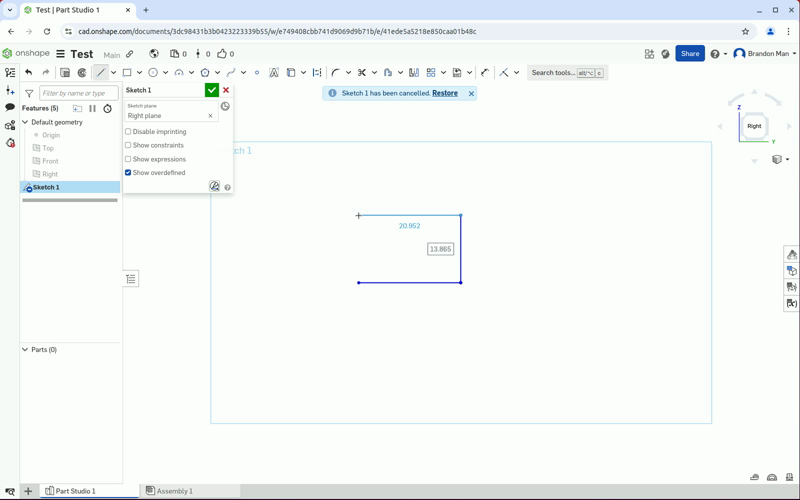
click(358, 215)
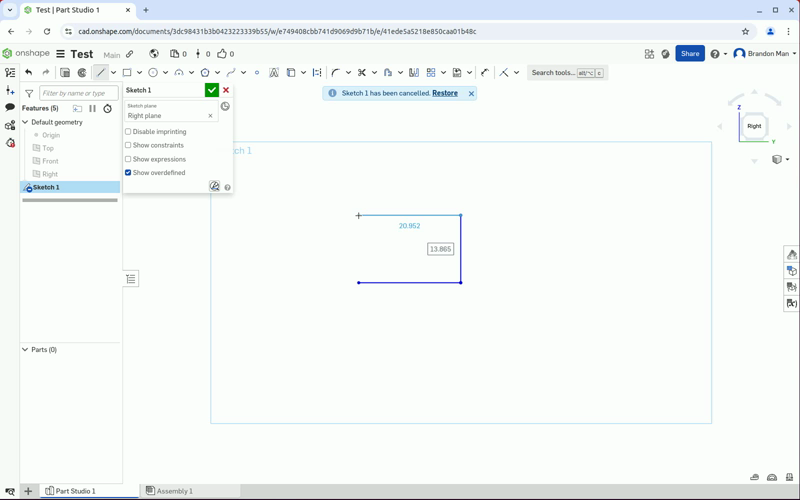
key_up(shift)
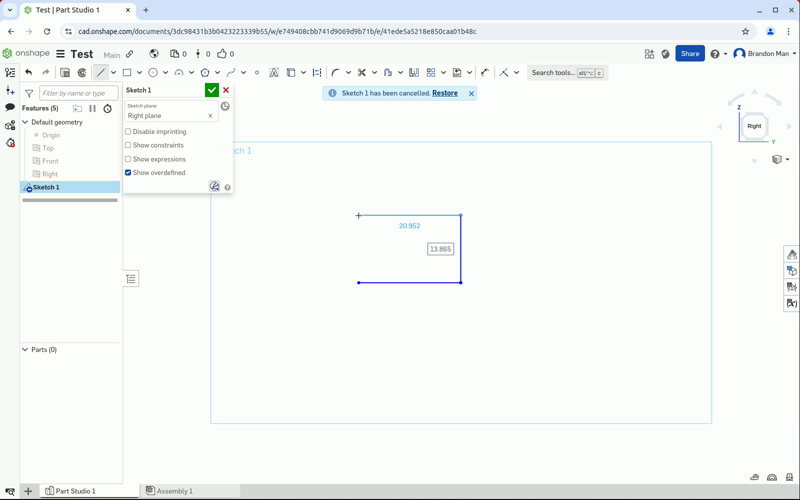
key_down(shift)
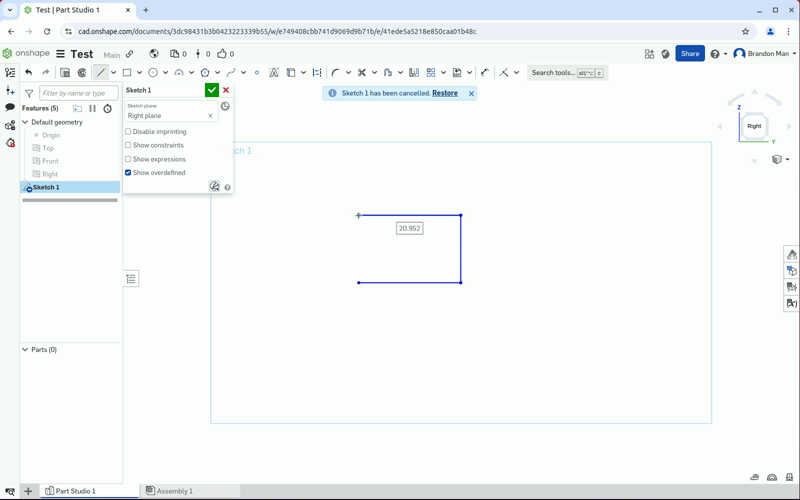
mouse_move(358, 282)
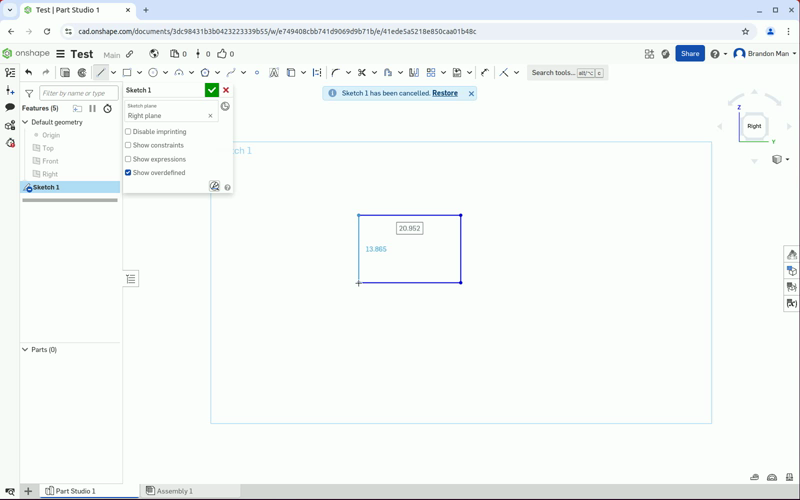
key_up(shift)
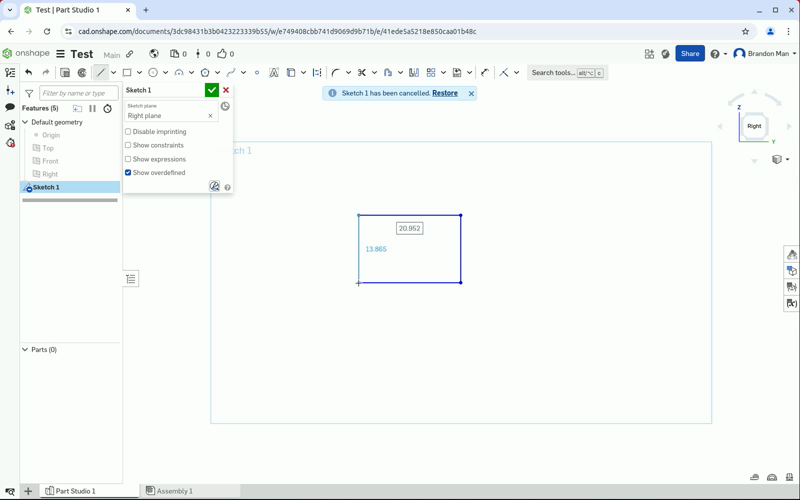
click(358, 282)
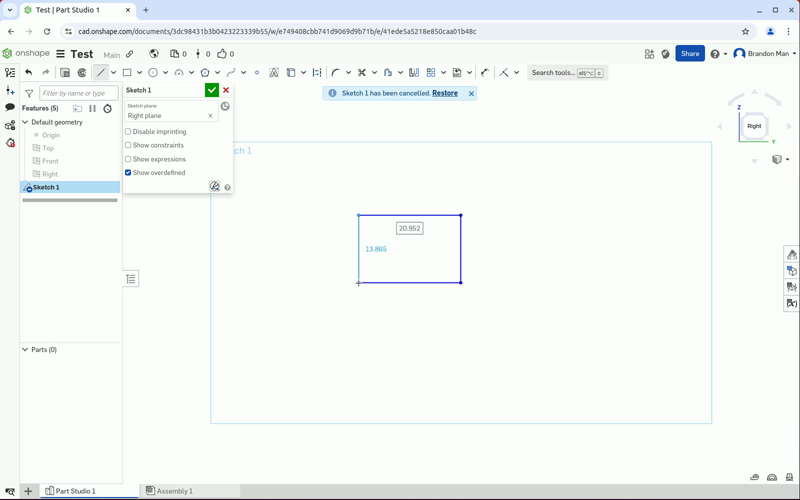
key(esc)
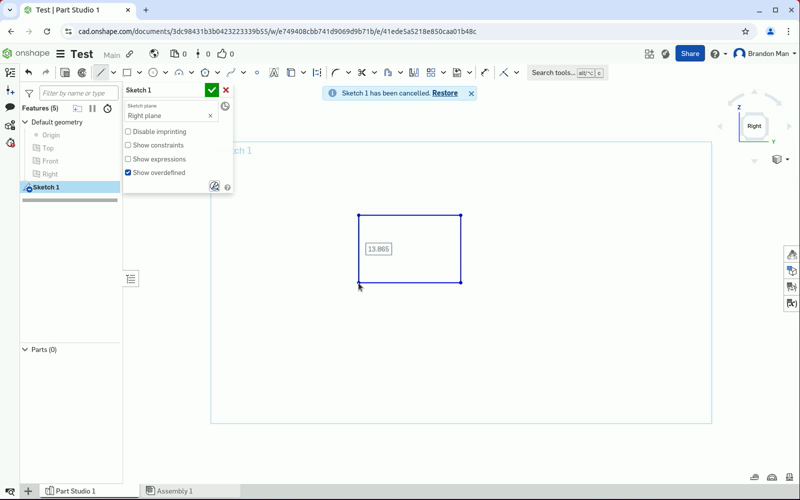
mouse_move(372, 253)
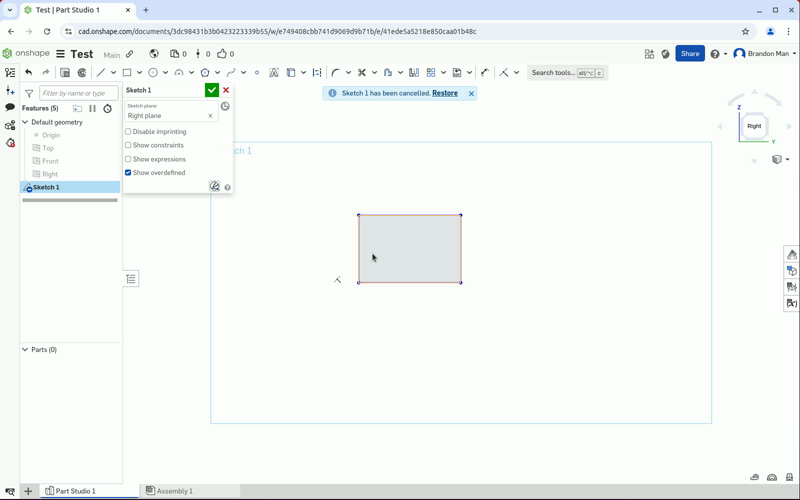
click(372, 253)
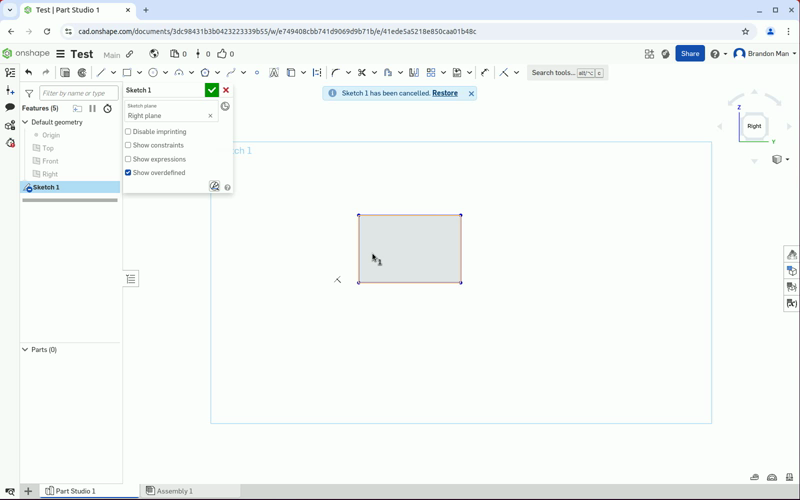
mouse_move(73, 352)
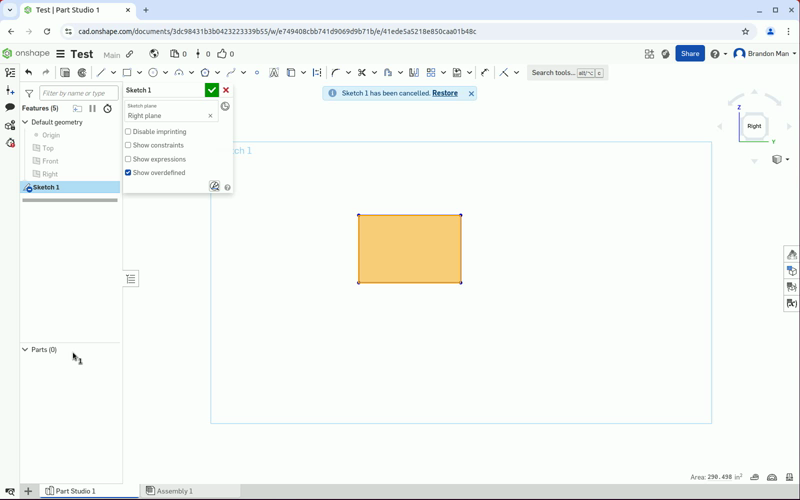
key(shift+y)
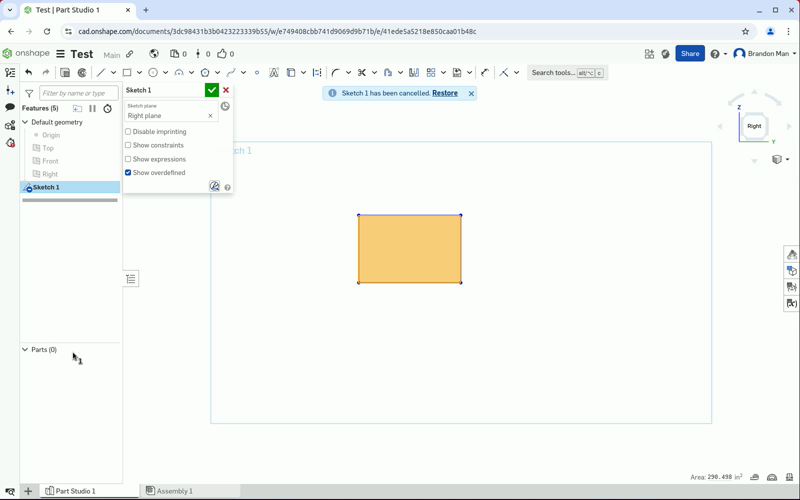
key(shift+e)
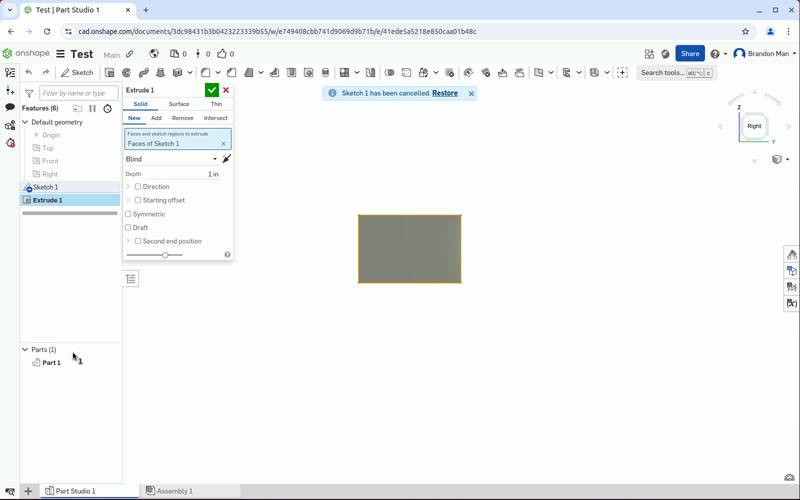
mouse_move(143, 106)
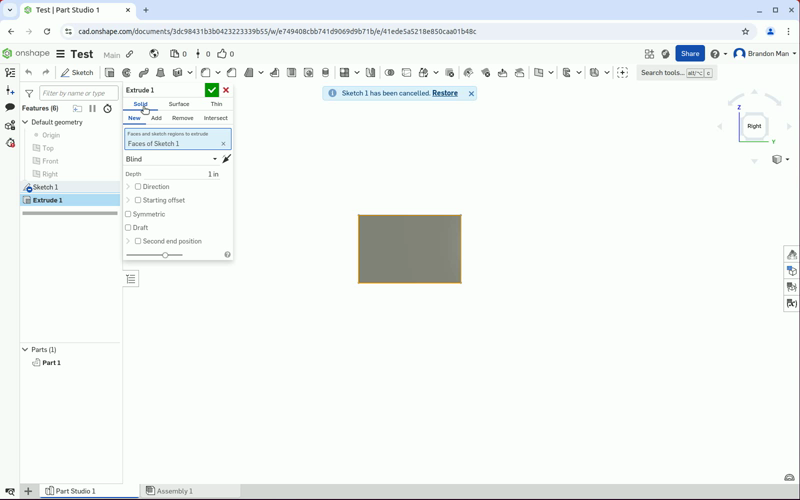
click(143, 106)
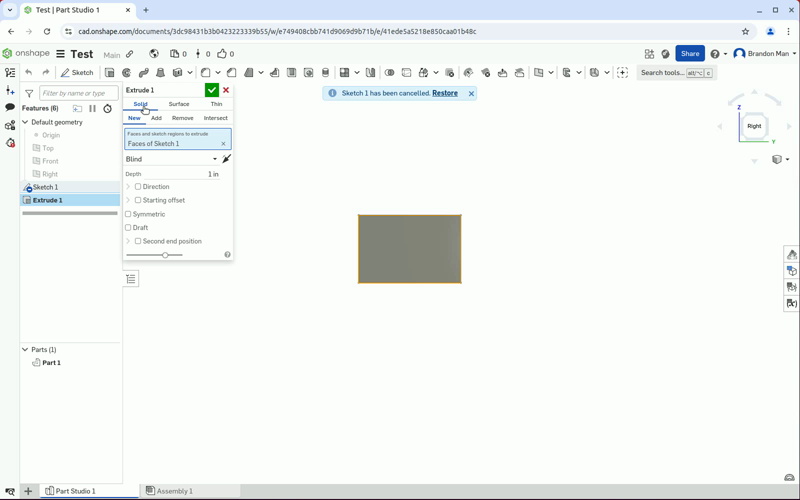
mouse_move(137, 120)
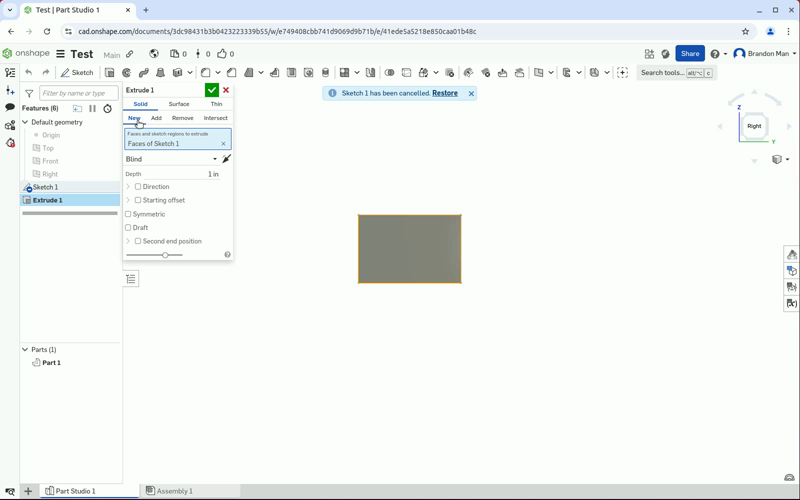
click(137, 120)
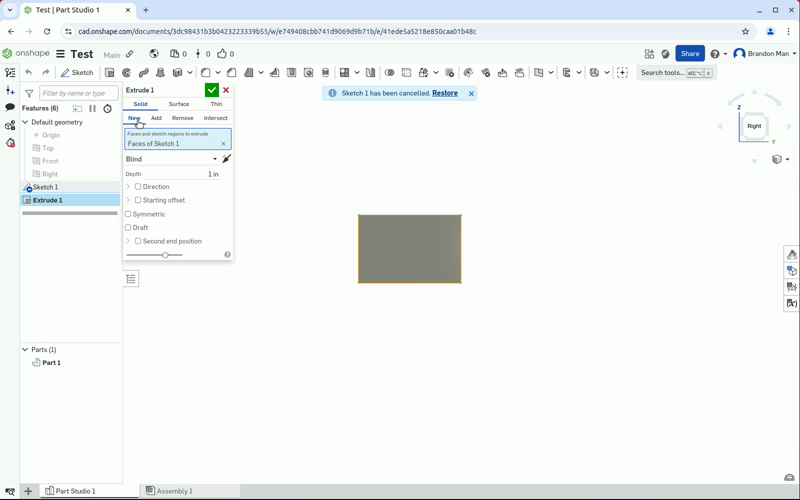
key(tab, 4)
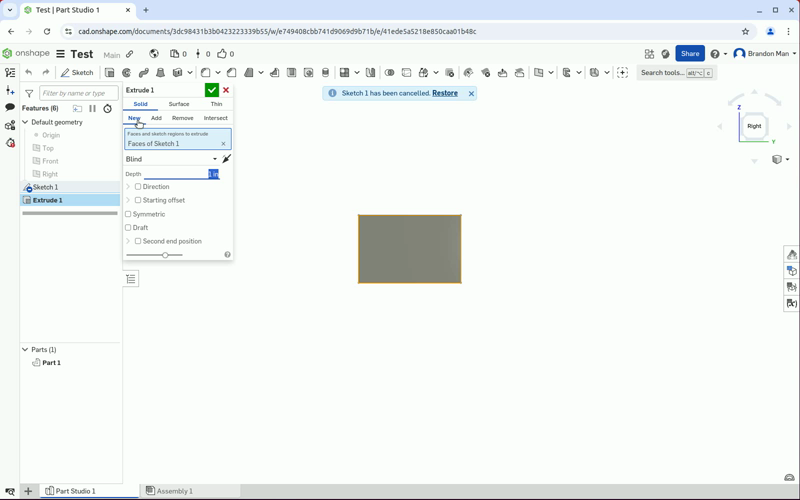
text(13.961)
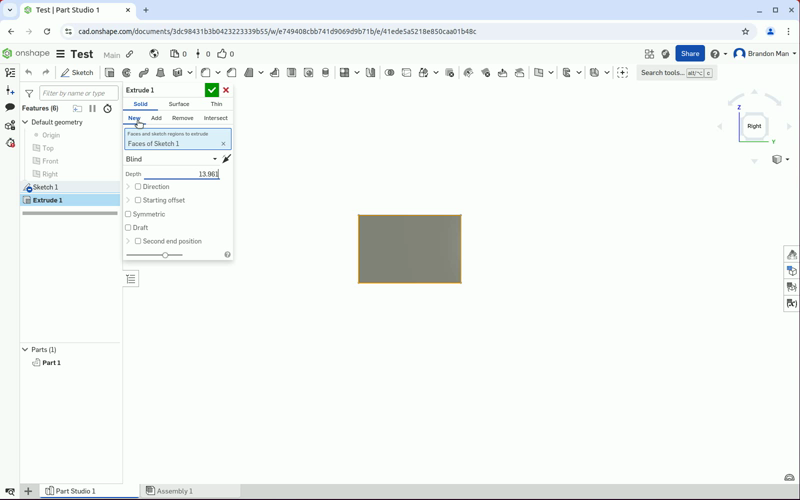
key(enter)
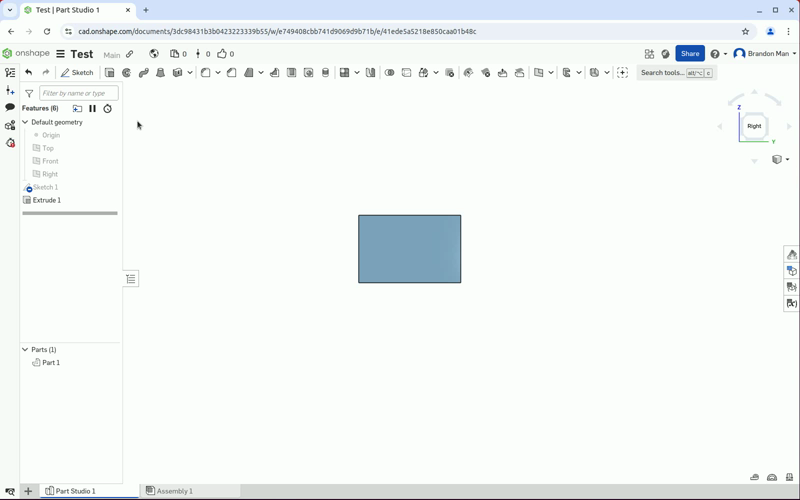
key(shift+h)
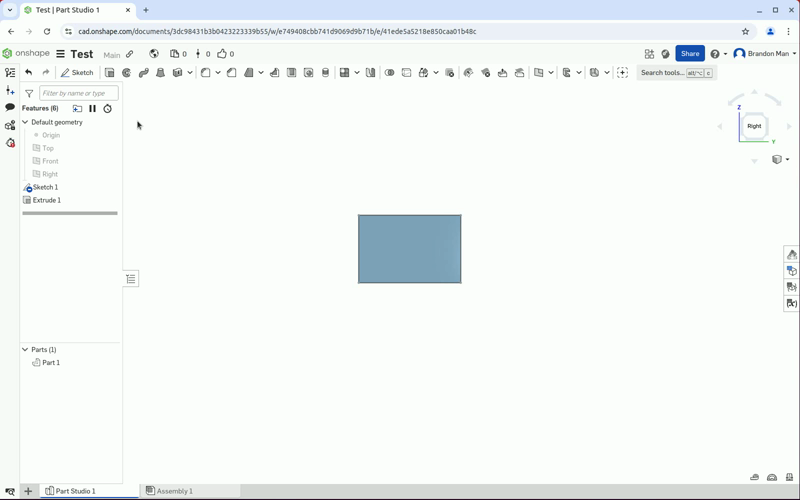
key(shift+h)
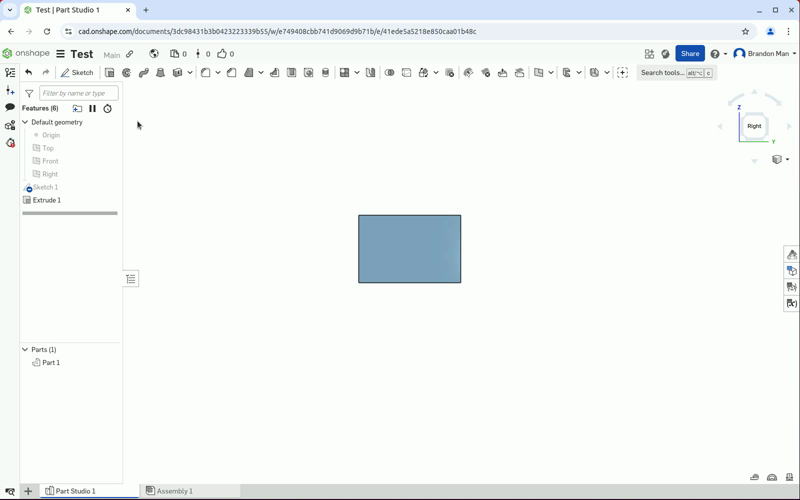
mouse_move(73, 189)
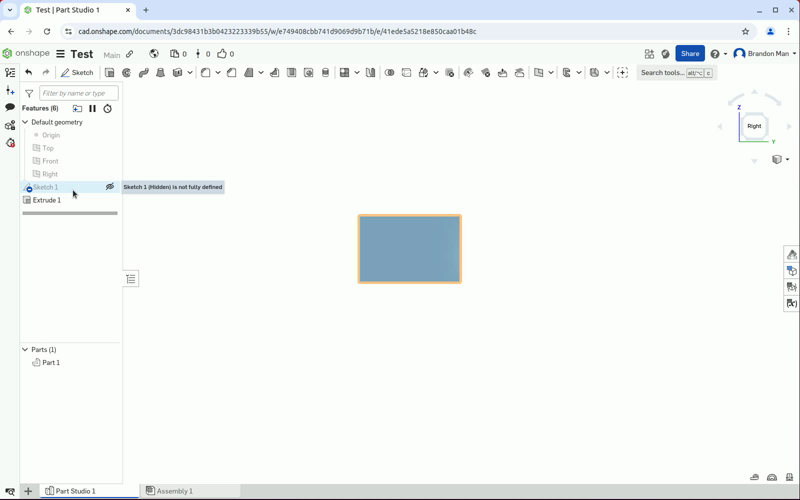
click(73, 189)
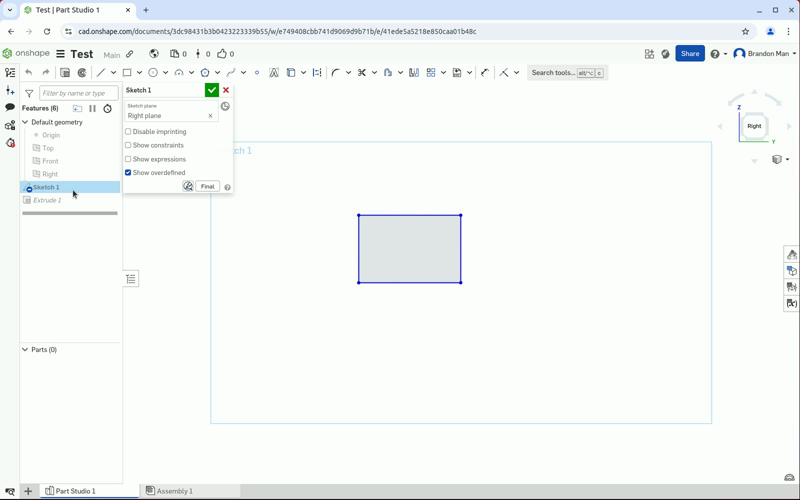
mouse_move(229, 92)
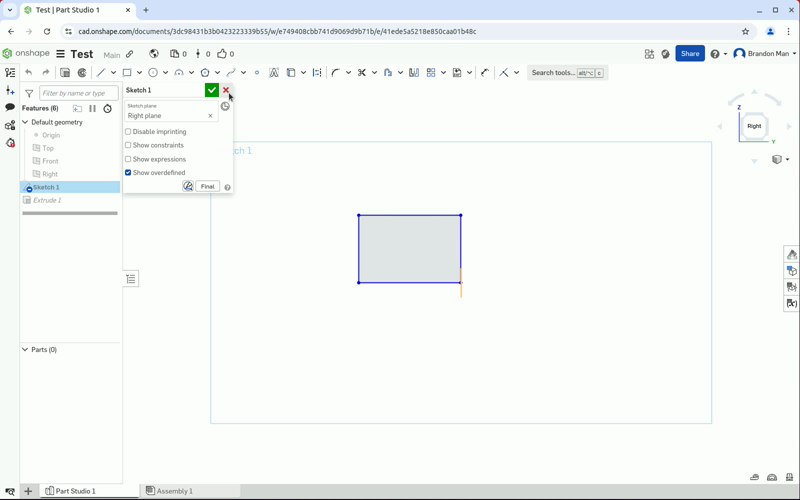
click(229, 92)
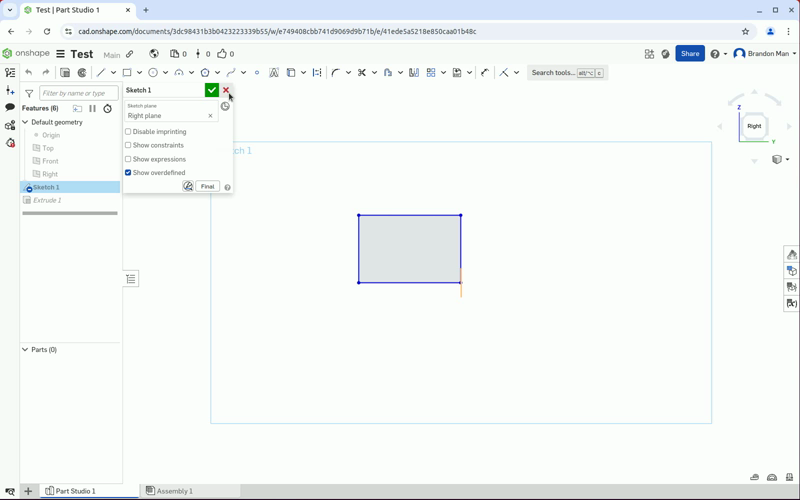
key(shift+s)
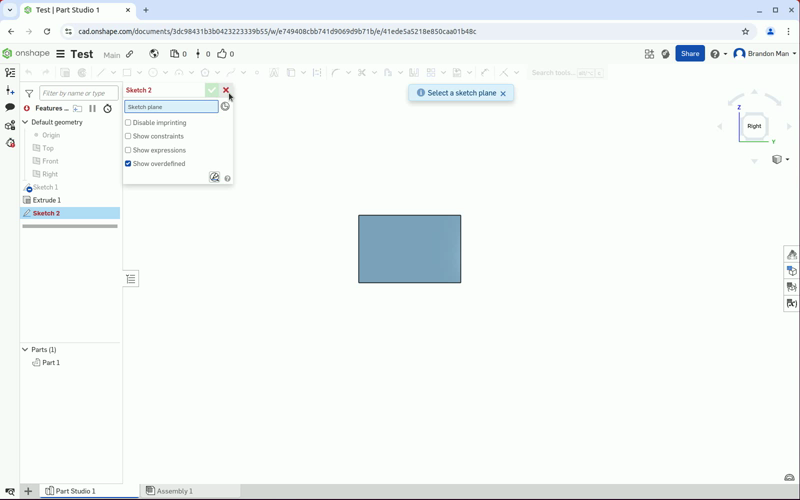
mouse_move(73, 176)
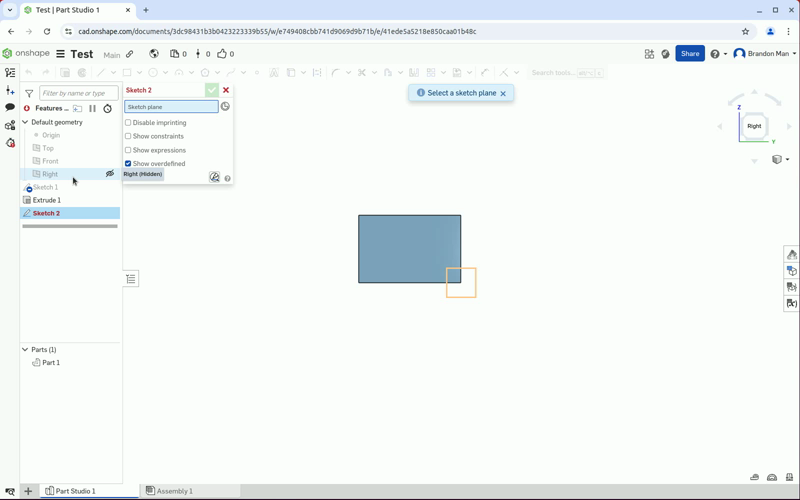
click(73, 176)
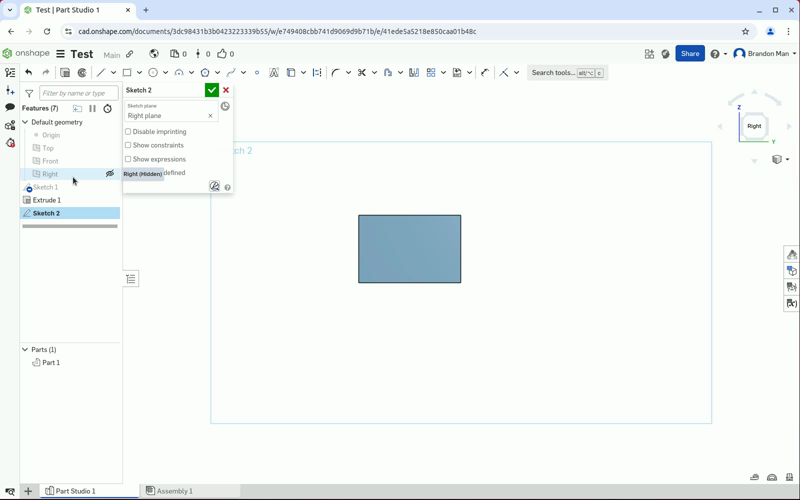
mouse_move(73, 352)
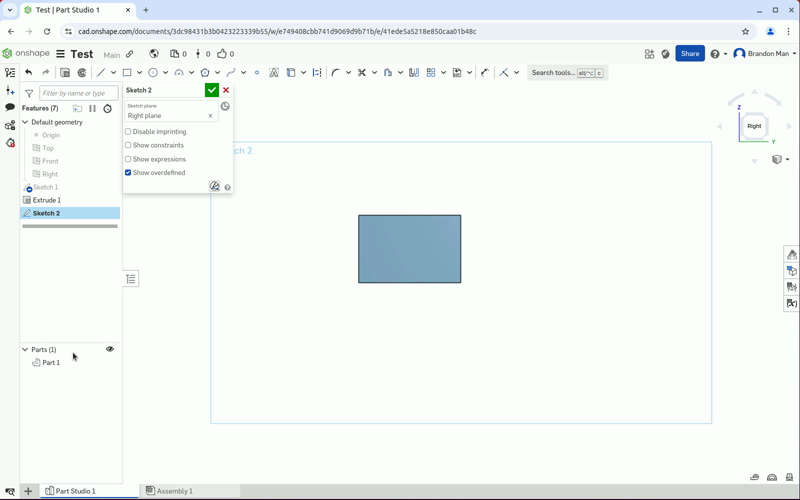
key(y)
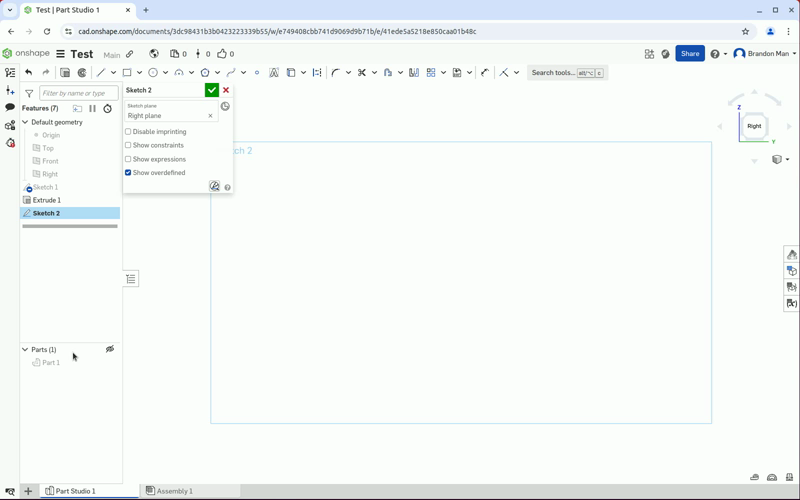
key(l)
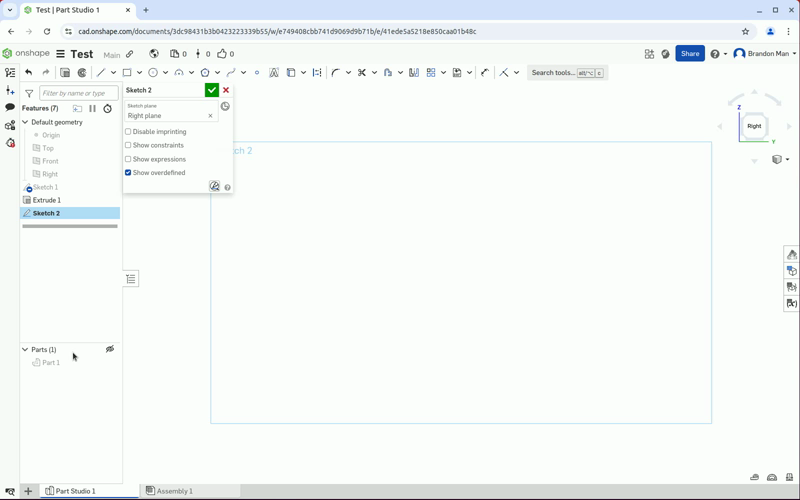
key_down(shift)
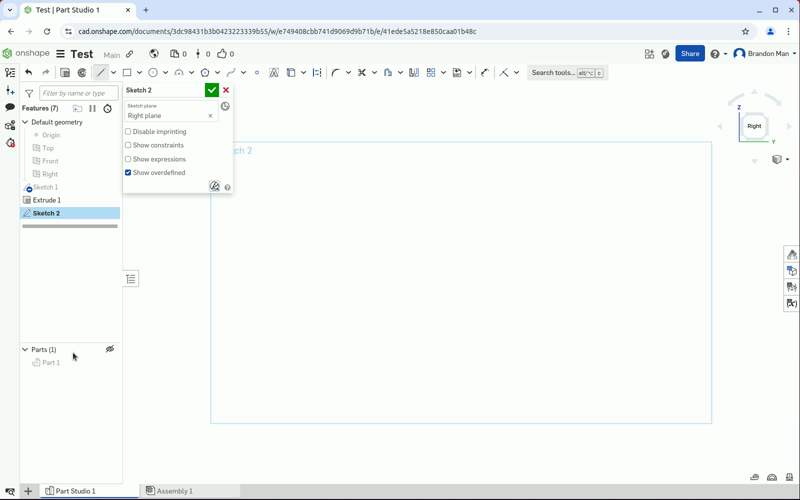
mouse_move(358, 215)
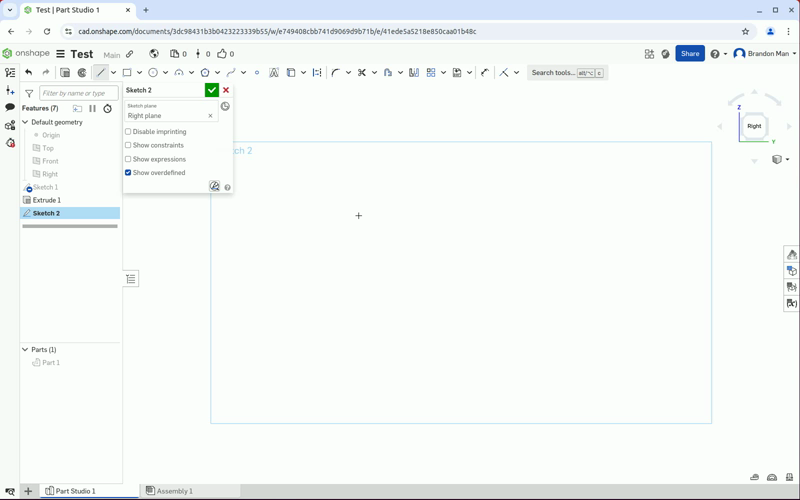
click(358, 215)
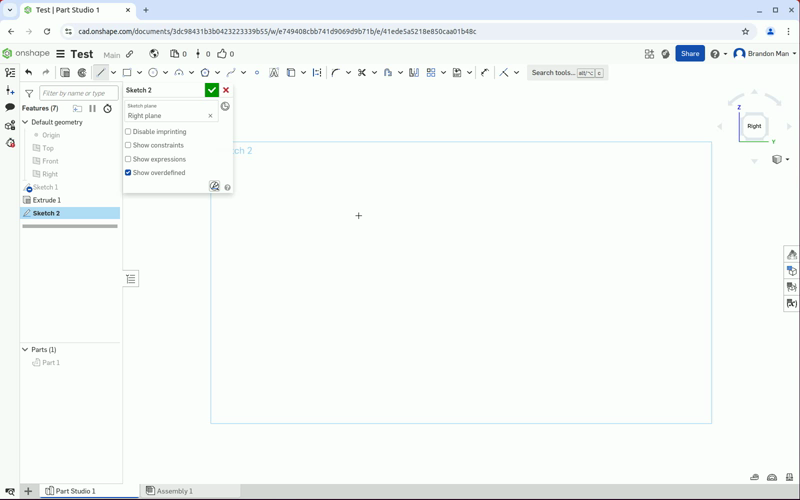
key_up(shift)
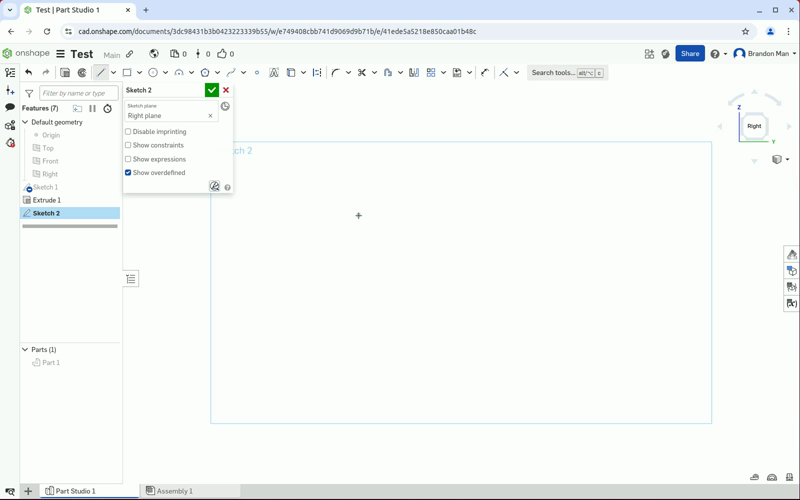
key_down(shift)
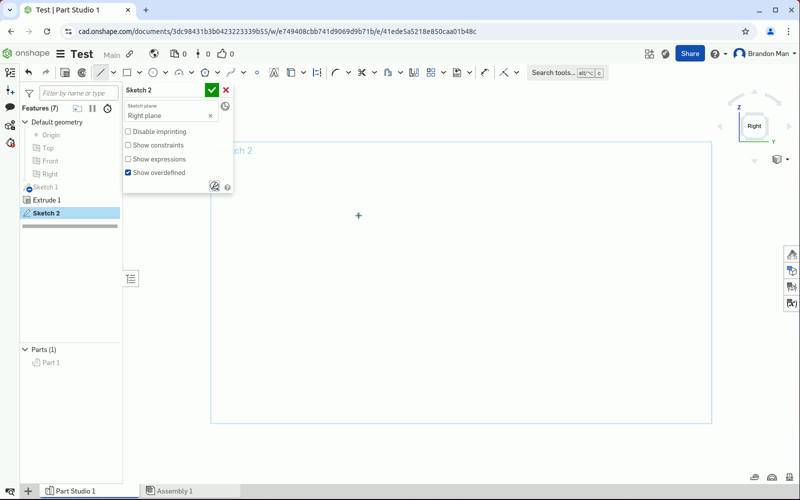
mouse_move(460, 215)
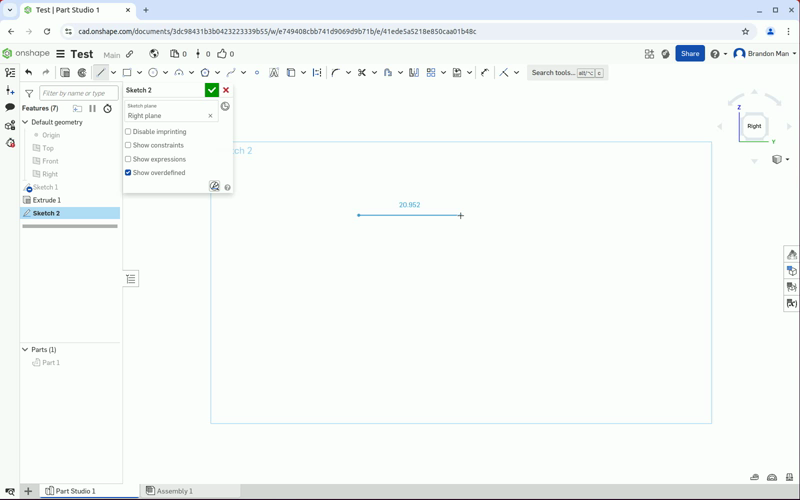
click(460, 215)
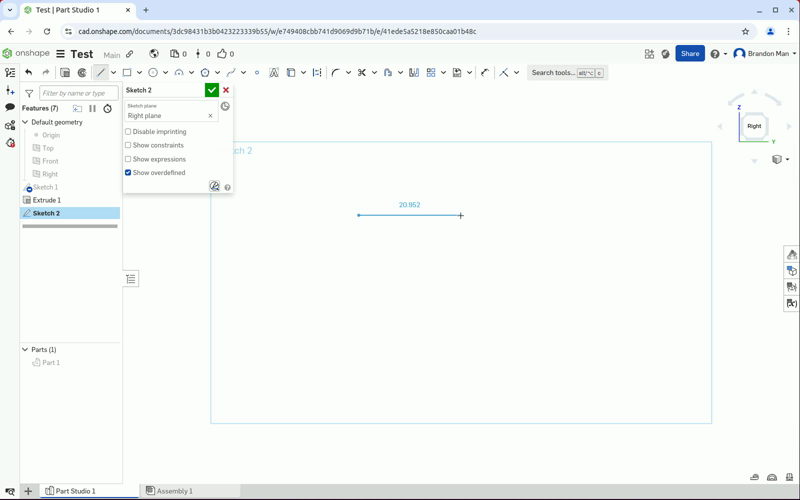
key_up(shift)
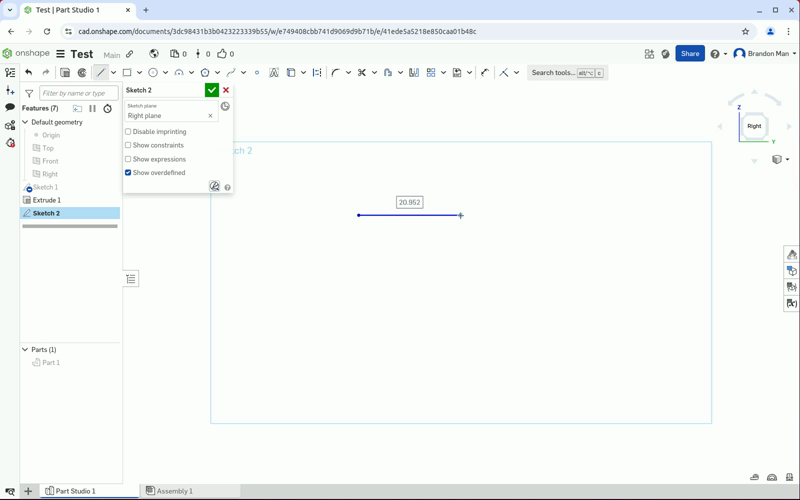
key_down(shift)
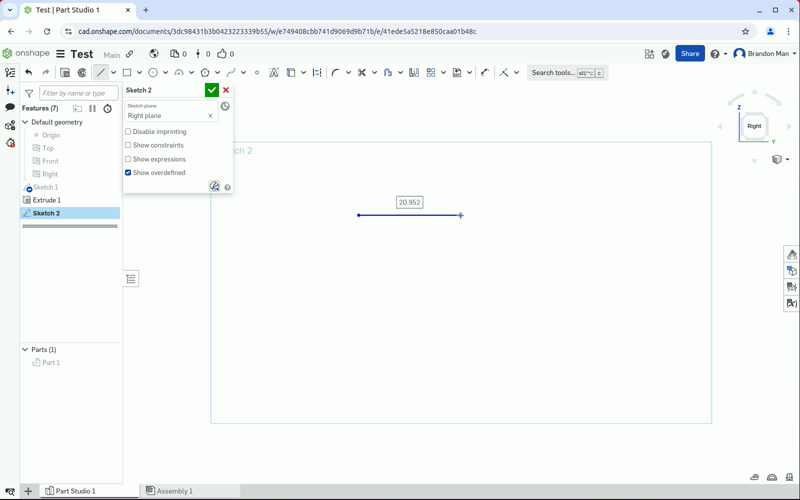
mouse_move(410, 169)
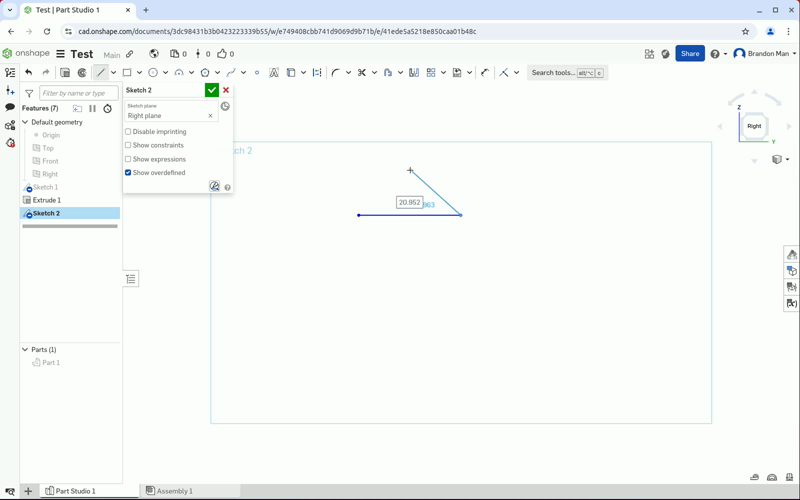
click(410, 169)
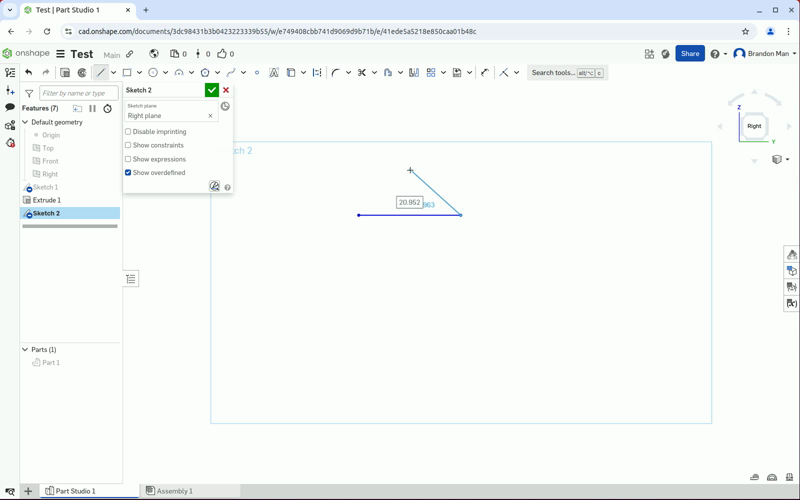
key_up(shift)
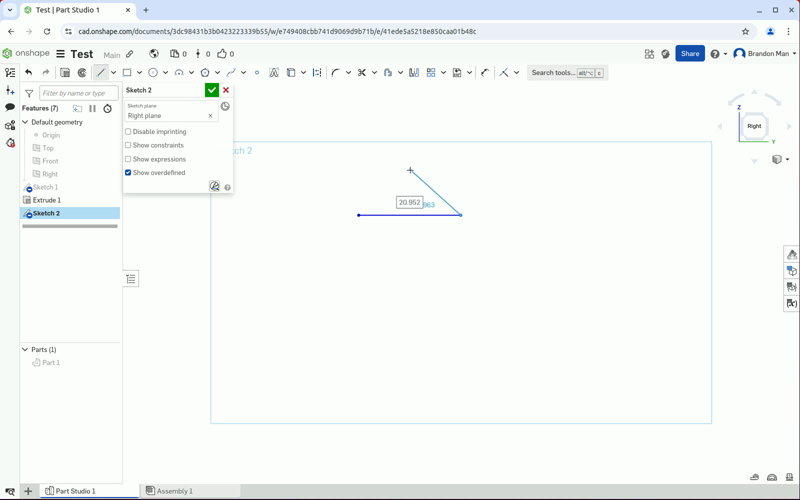
key_down(shift)
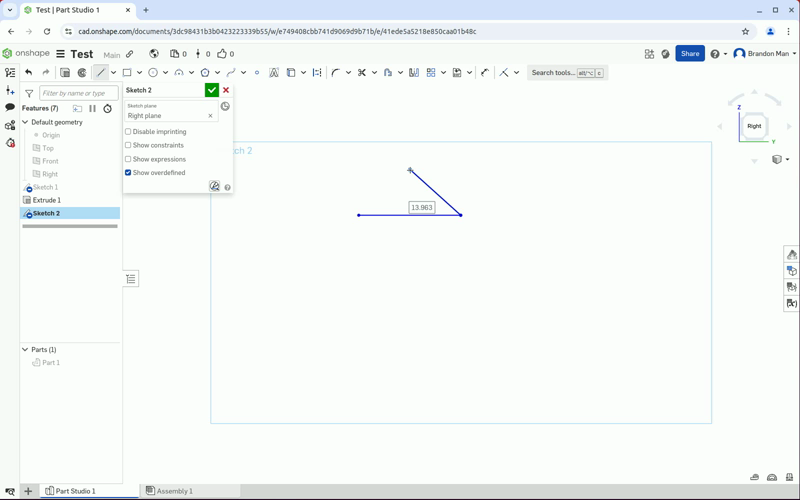
mouse_move(358, 215)
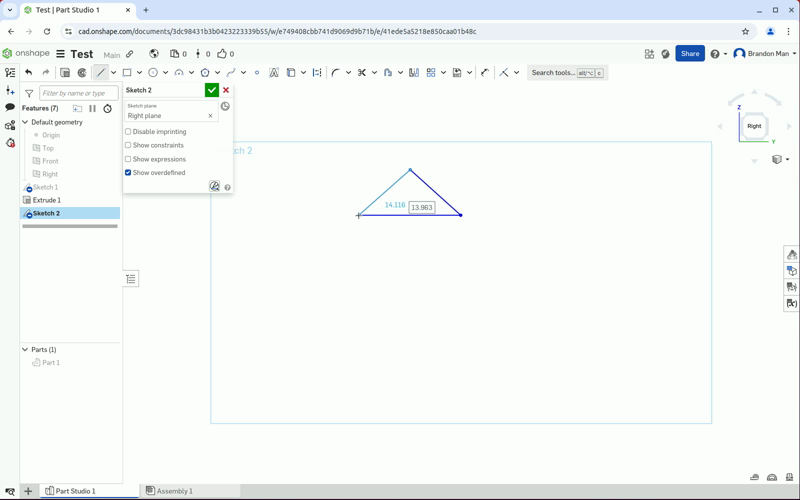
key_up(shift)
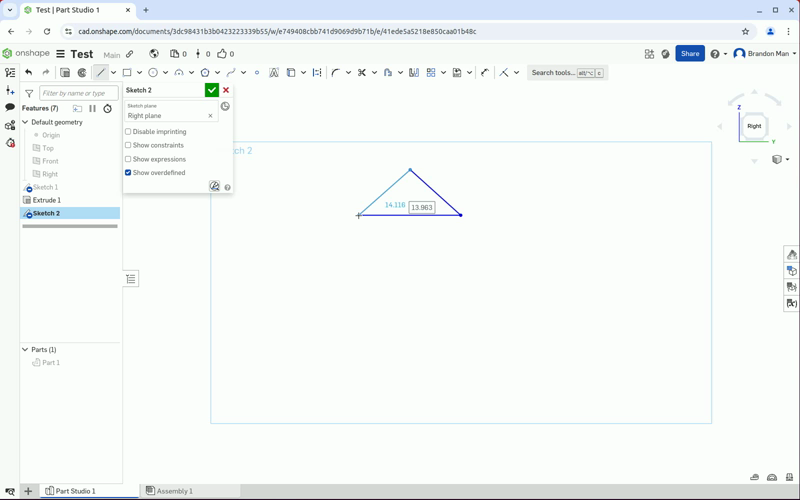
click(358, 215)
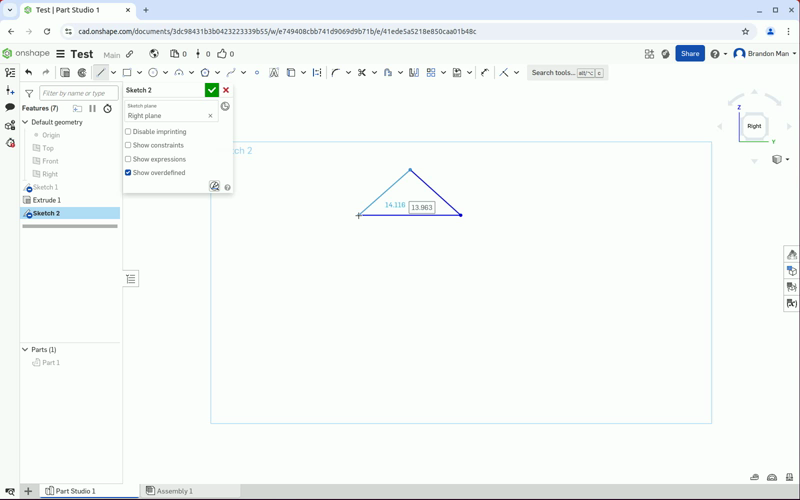
key(esc)
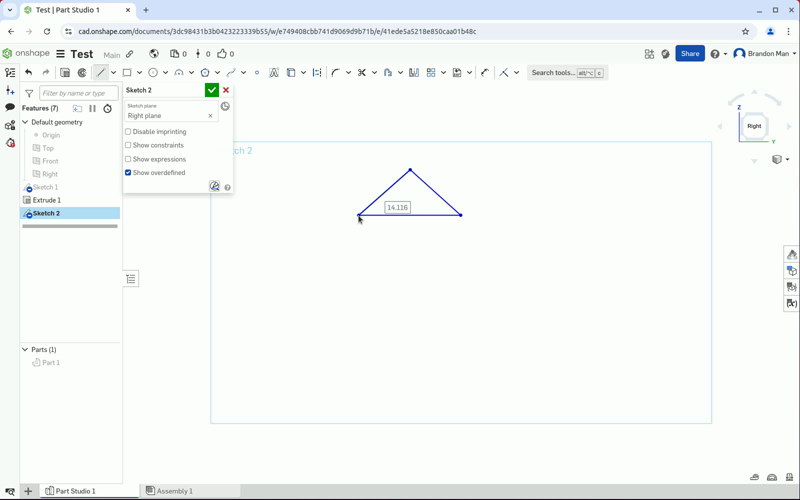
mouse_move(405, 189)
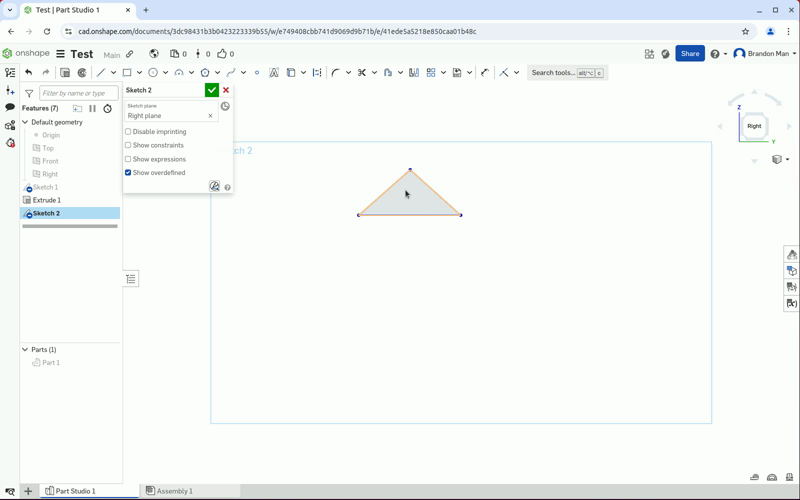
click(405, 189)
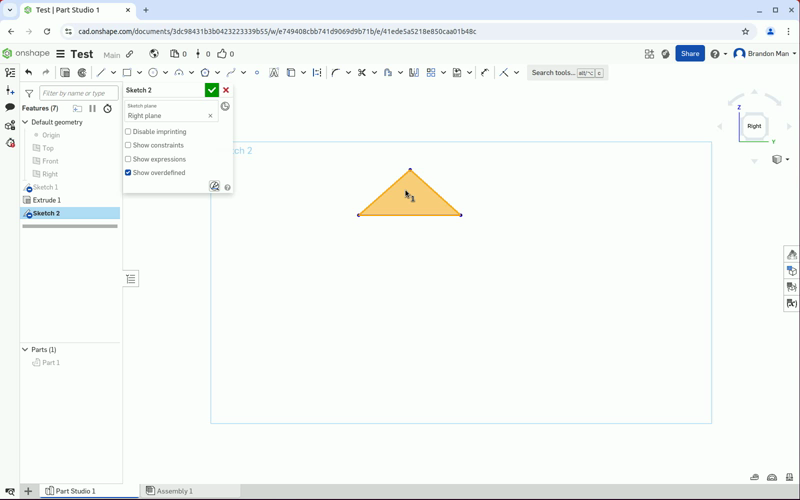
mouse_move(73, 352)
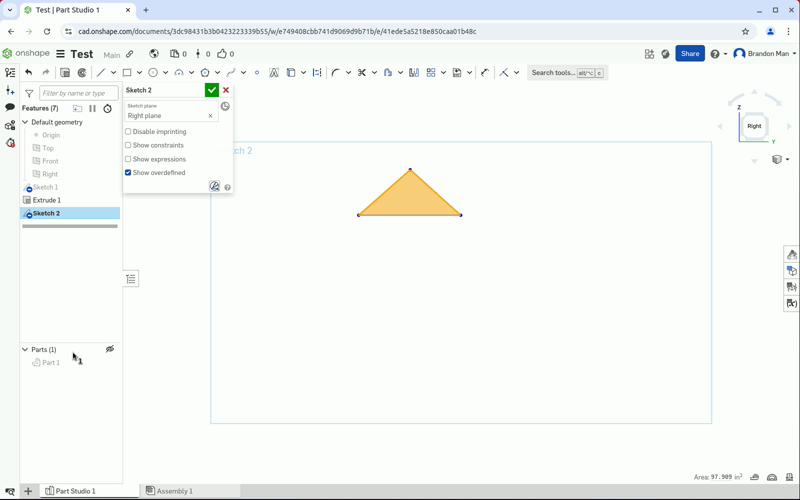
key(shift+y)
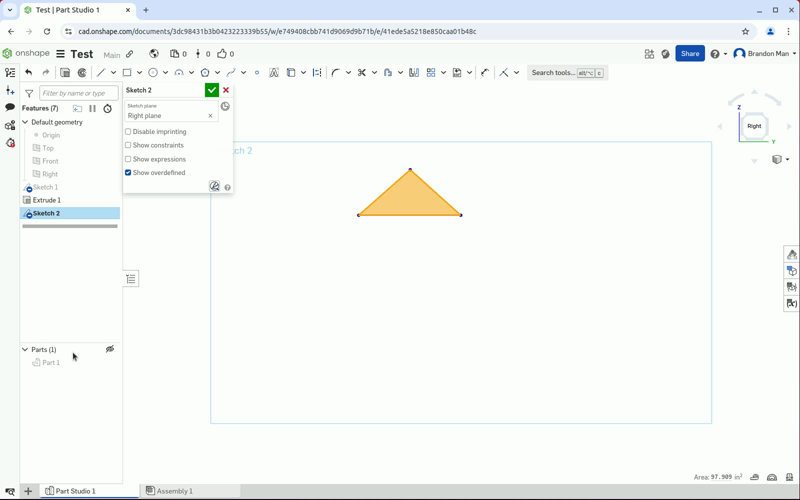
key(shift+e)
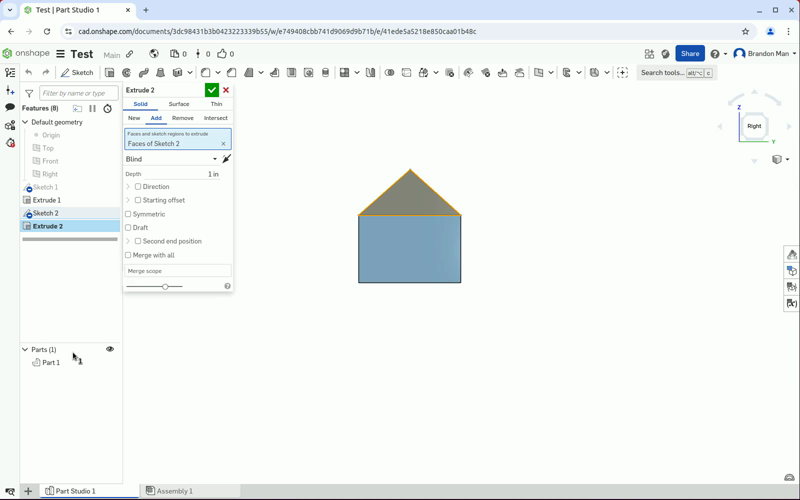
mouse_move(143, 106)
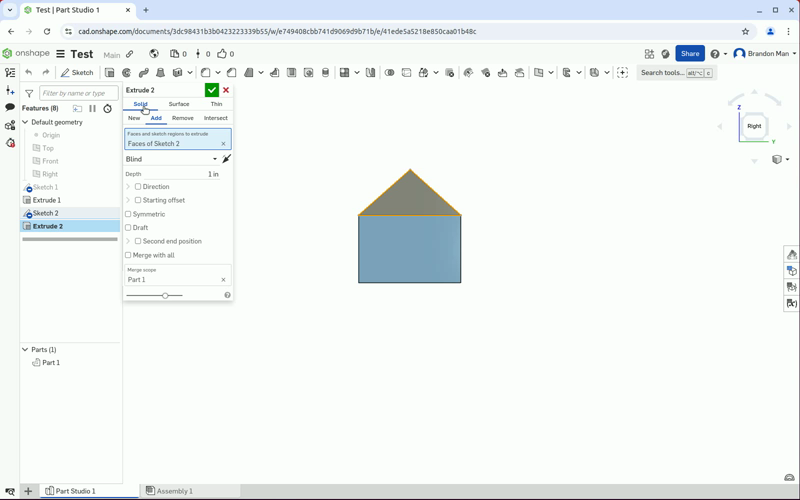
click(143, 106)
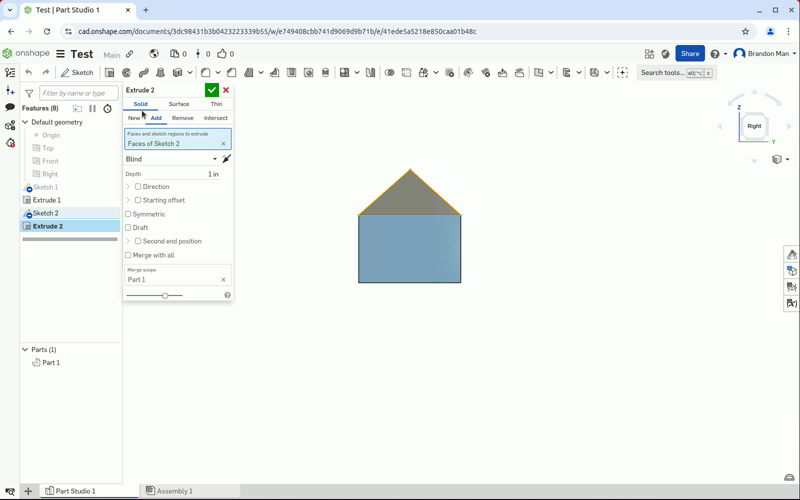
mouse_move(137, 120)
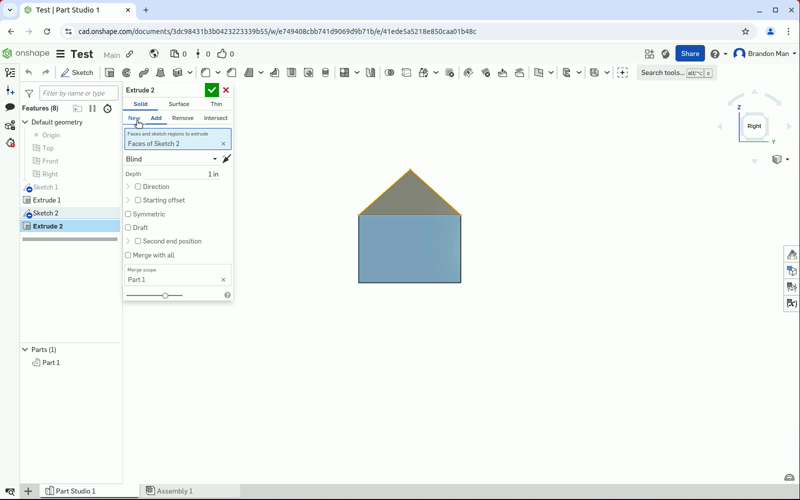
click(137, 120)
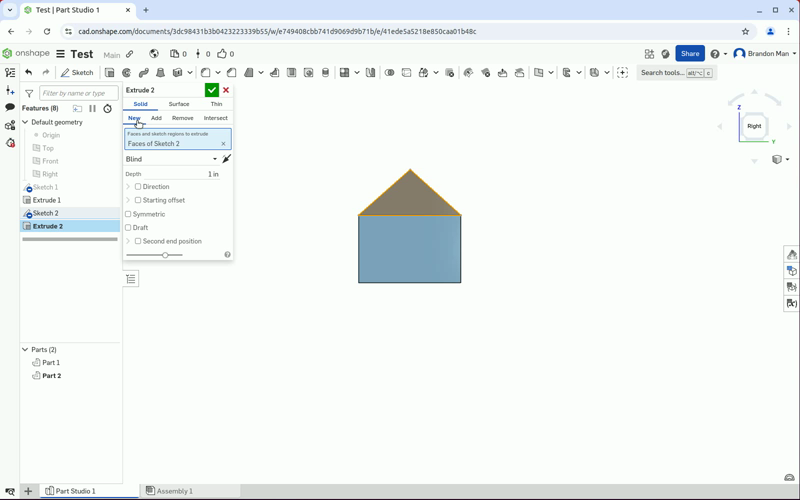
key(tab, 4)
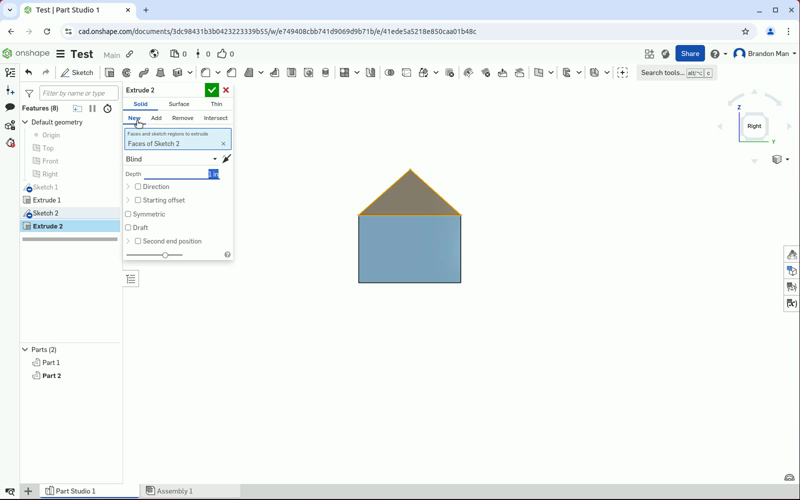
text(13.961)
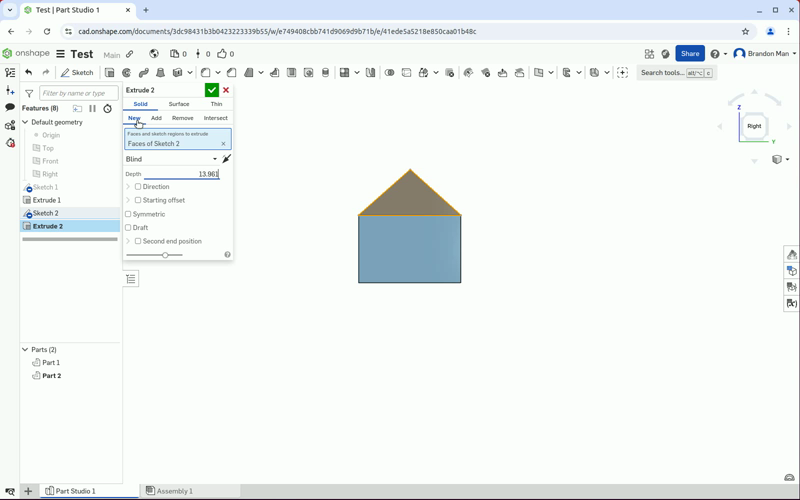
key(enter)
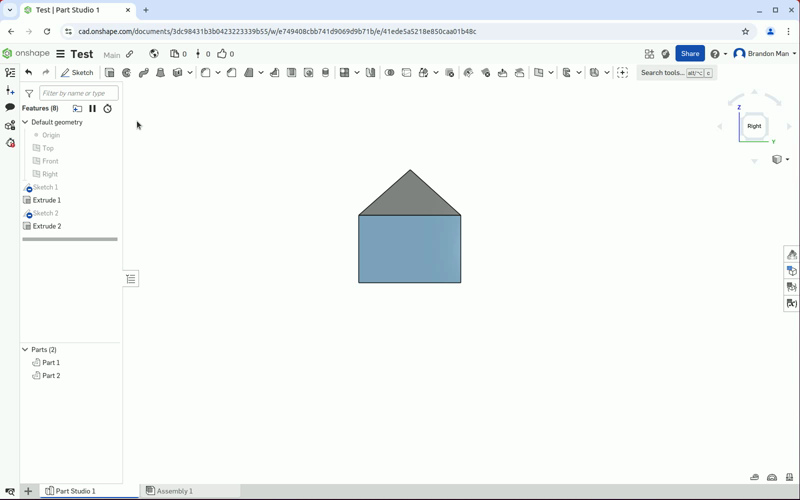
key(shift+h)
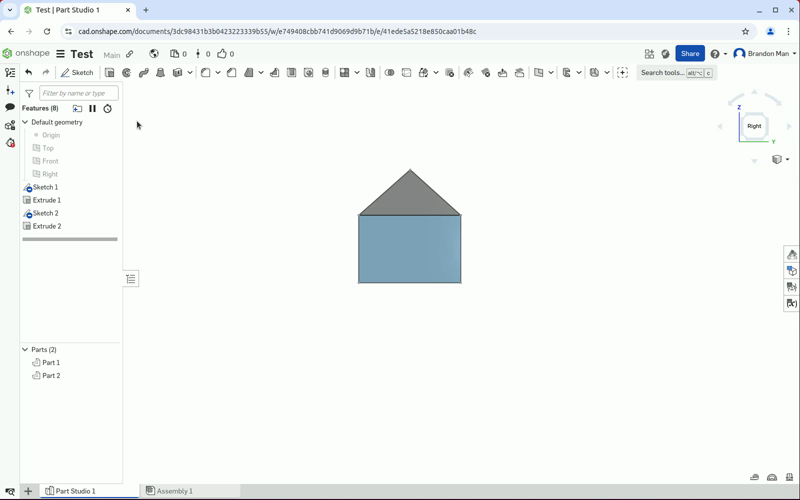
key(shift+h)
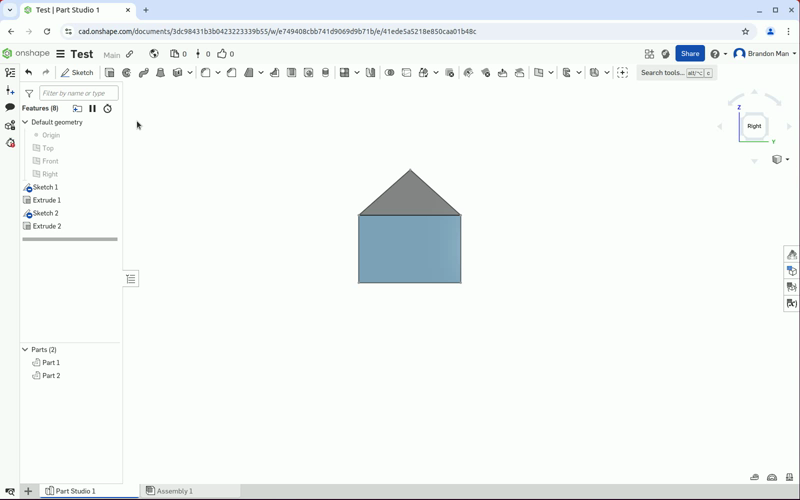
key(shift+7)
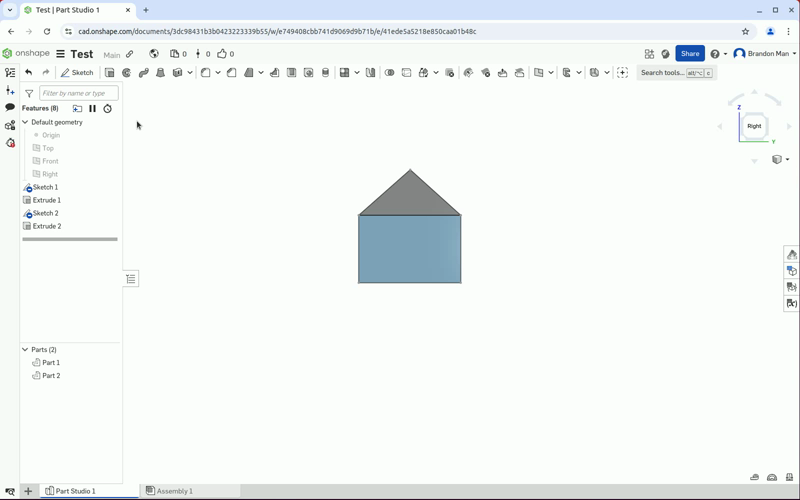
key(right, 2)
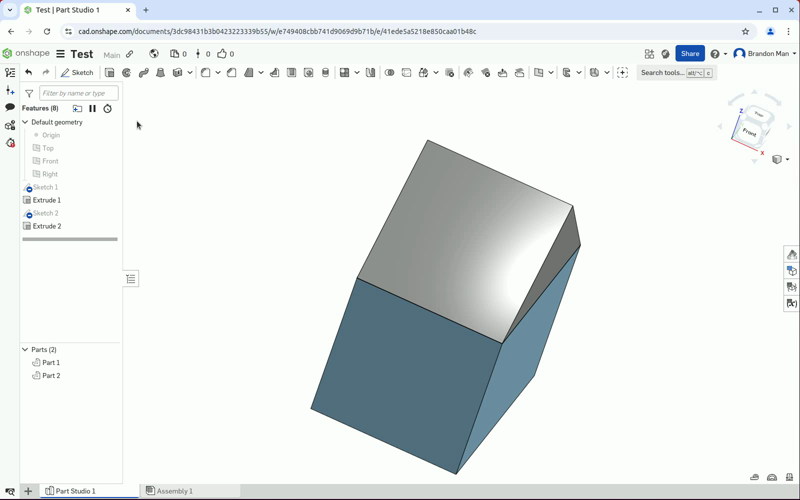
key(down, 2)
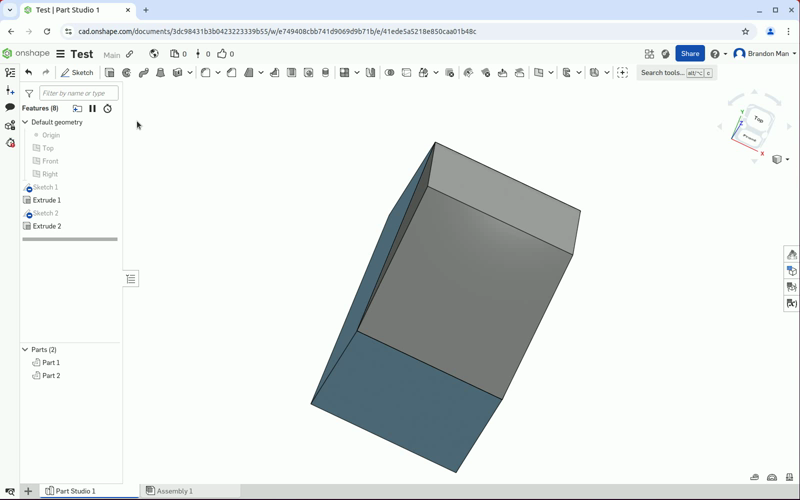
key(up, 2)
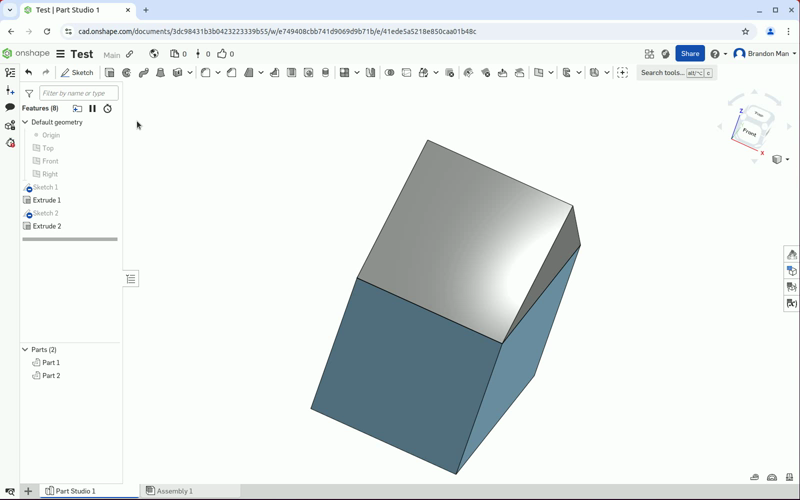
key(left, 2)
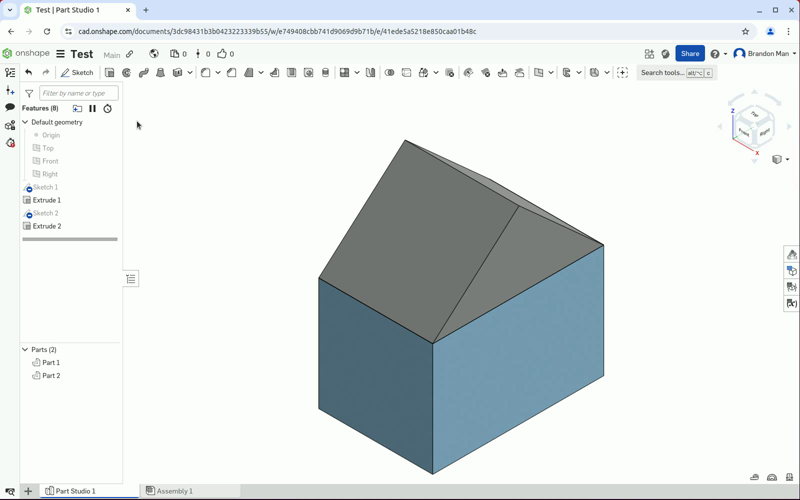
mouse_move(73, 189)
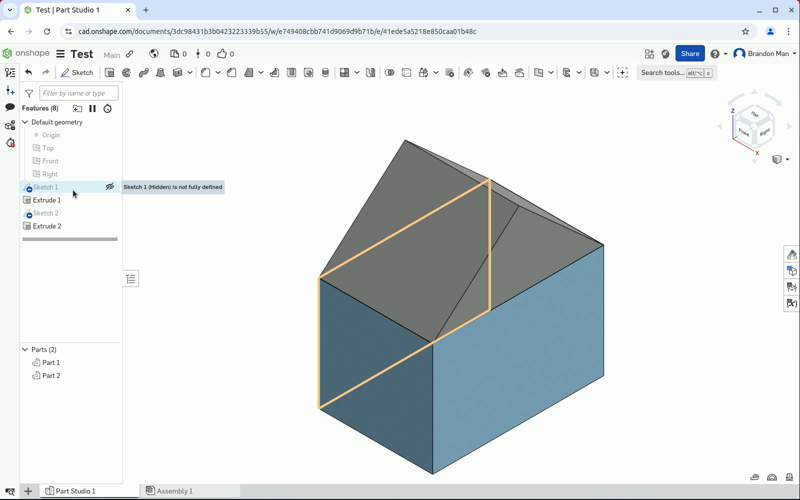
click(73, 189)